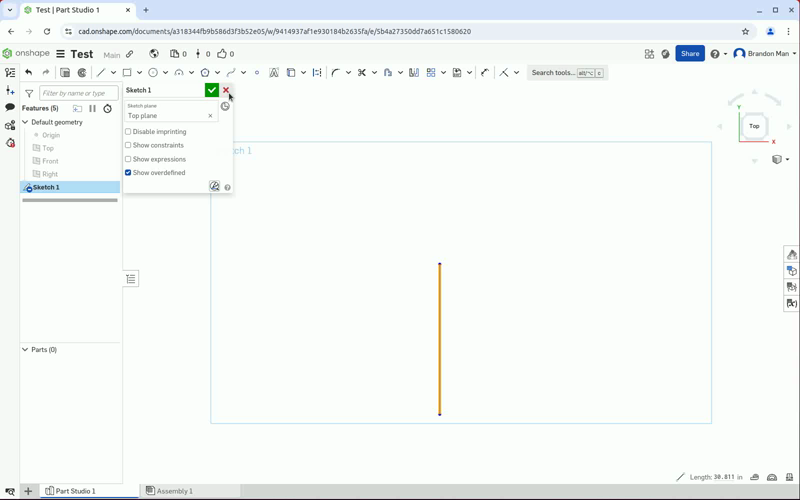
key(shift+h)
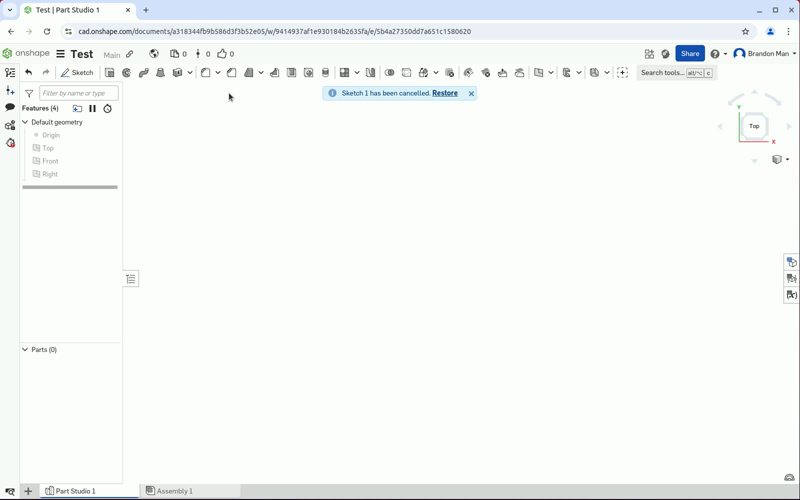
mouse_move(73, 352)
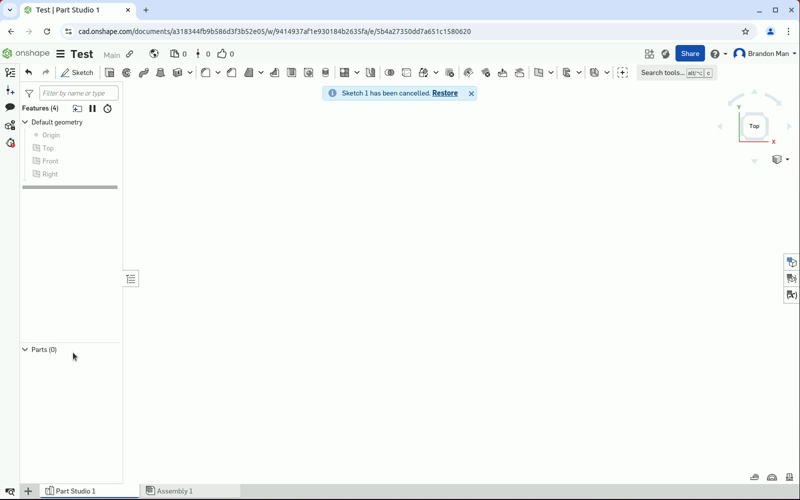
key(y)
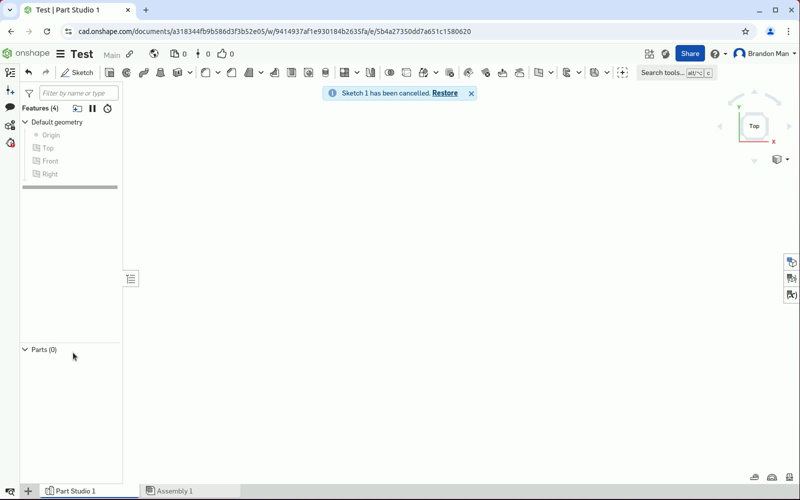
key(shift+p)
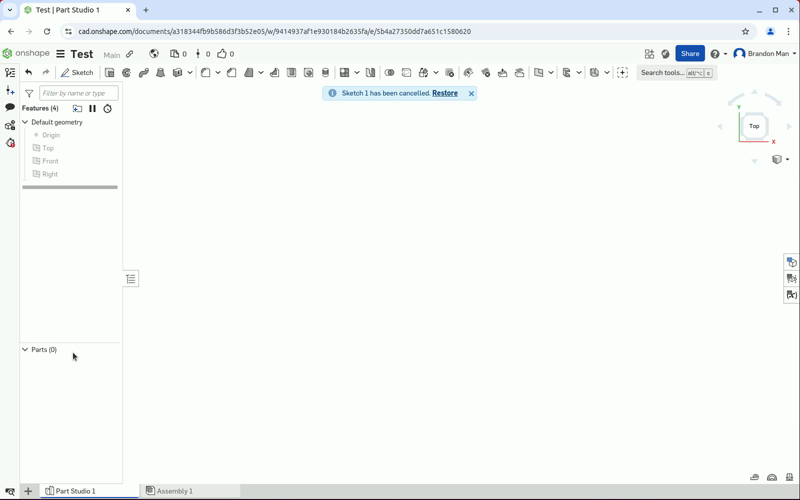
key(space)
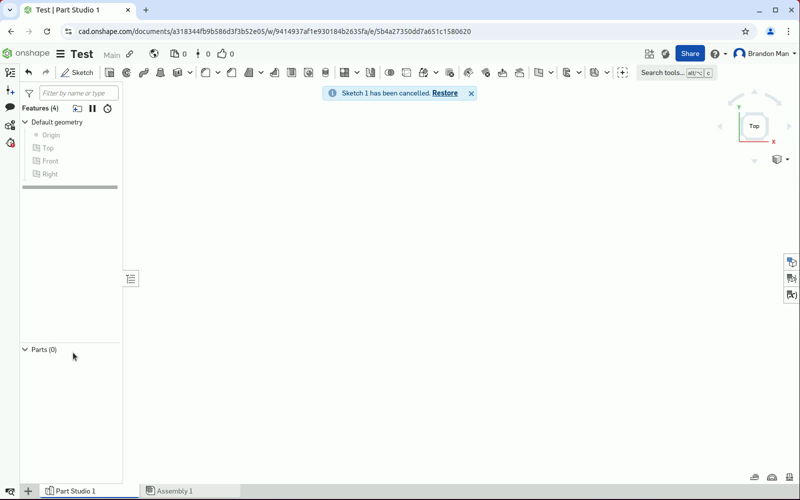
key_down(shift)
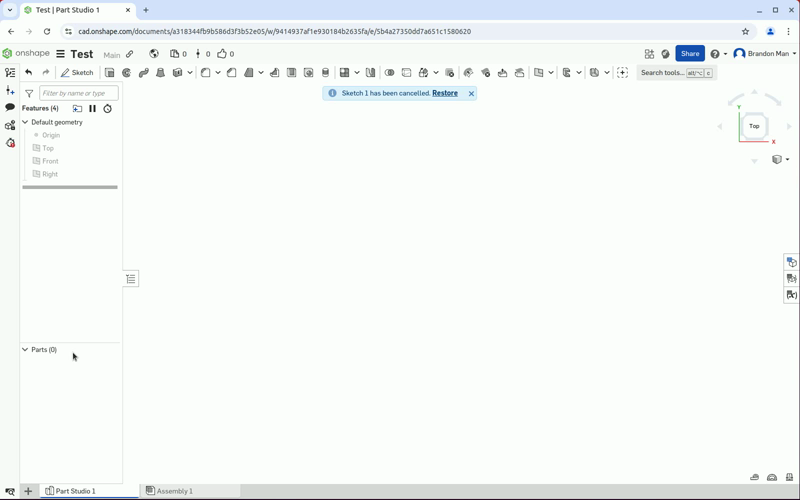
key(up)
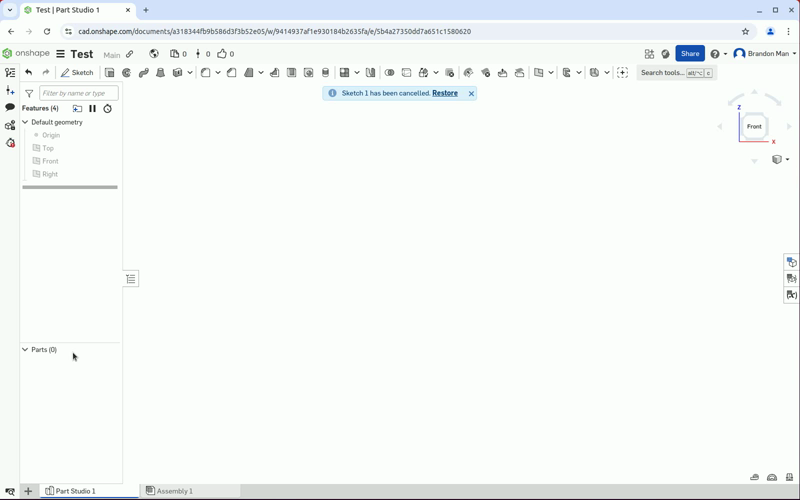
key_up(shift)
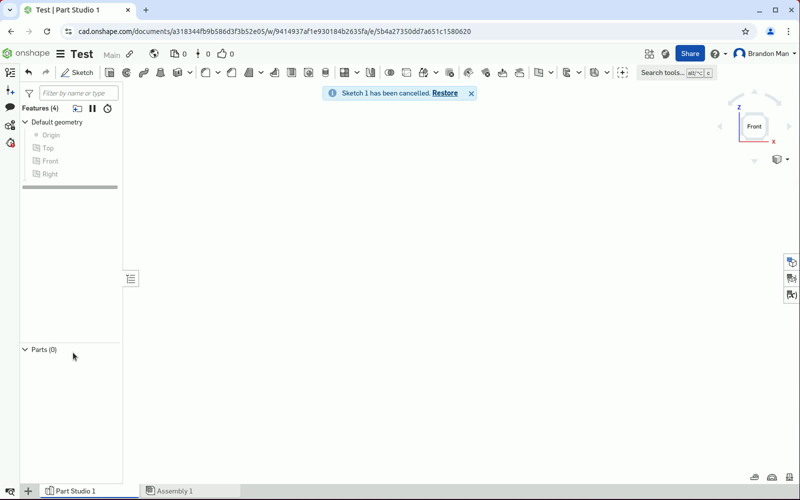
key(space)
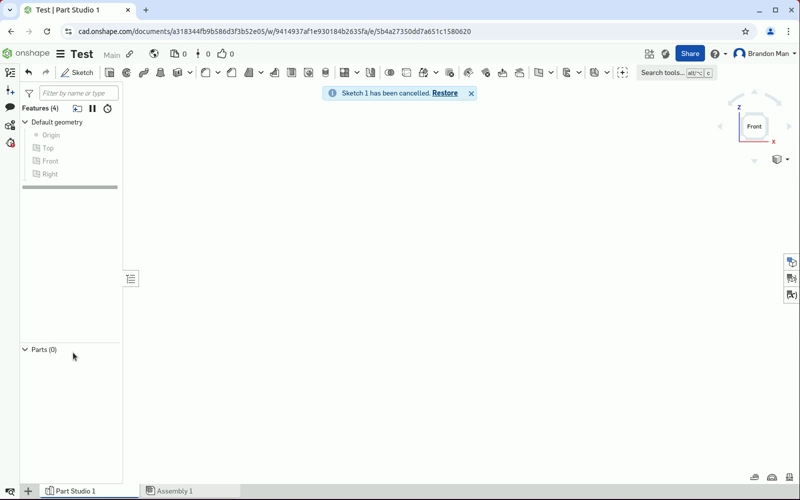
key_down(shift)
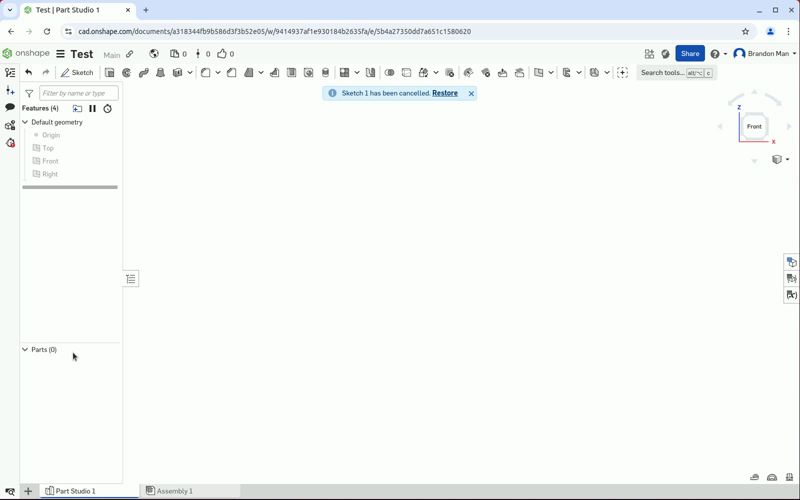
key(left)
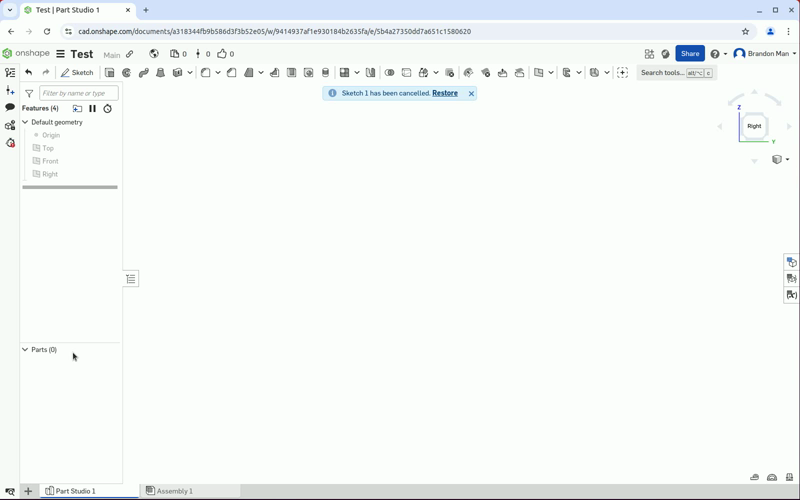
key_up(shift)
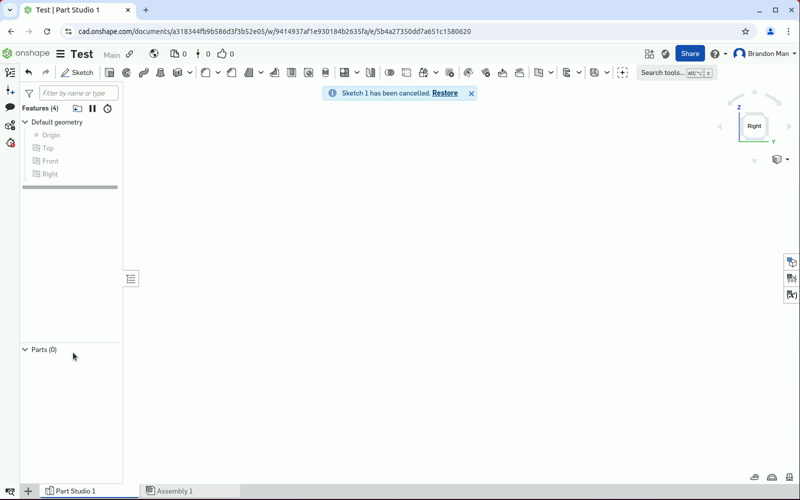
mouse_move(73, 352)
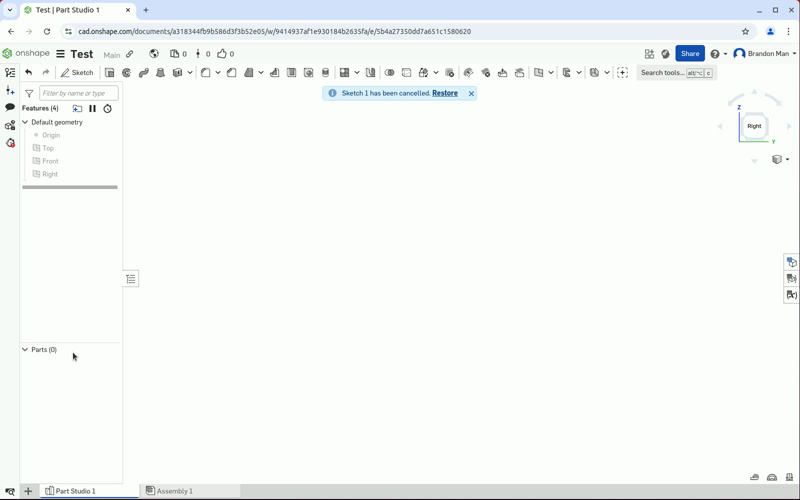
key(shift+y)
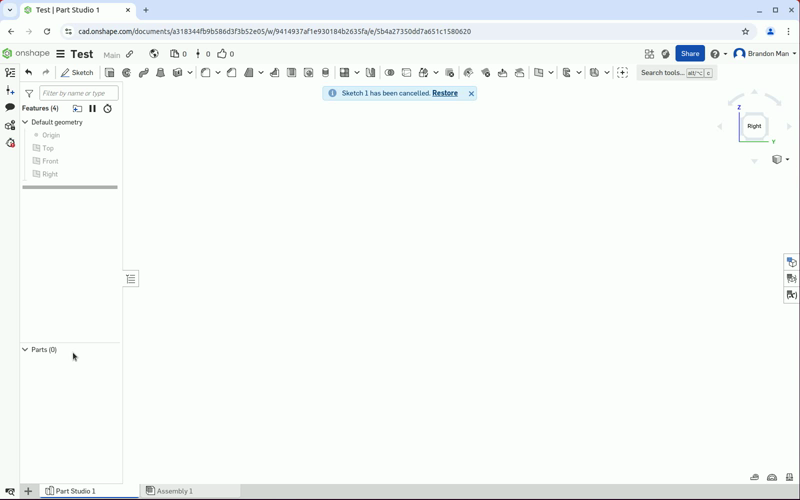
key(shift+s)
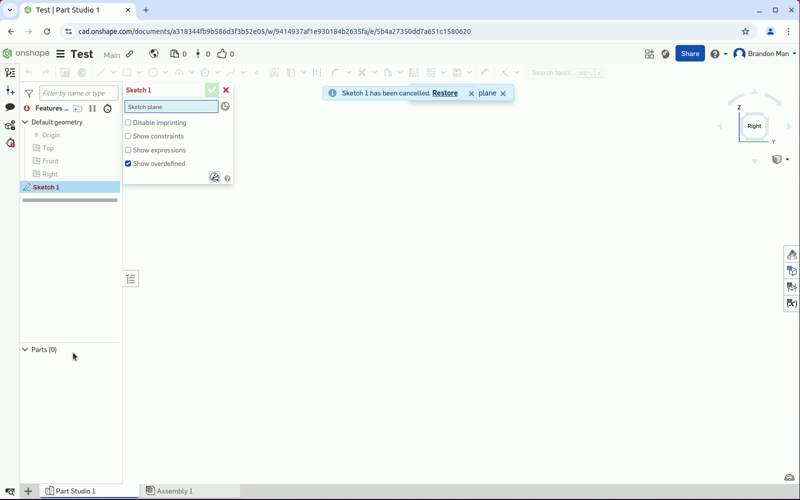
mouse_move(73, 176)
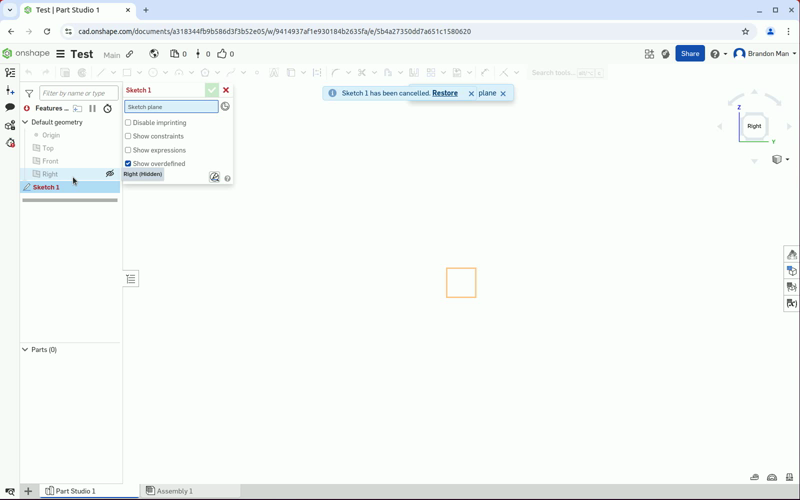
click(73, 176)
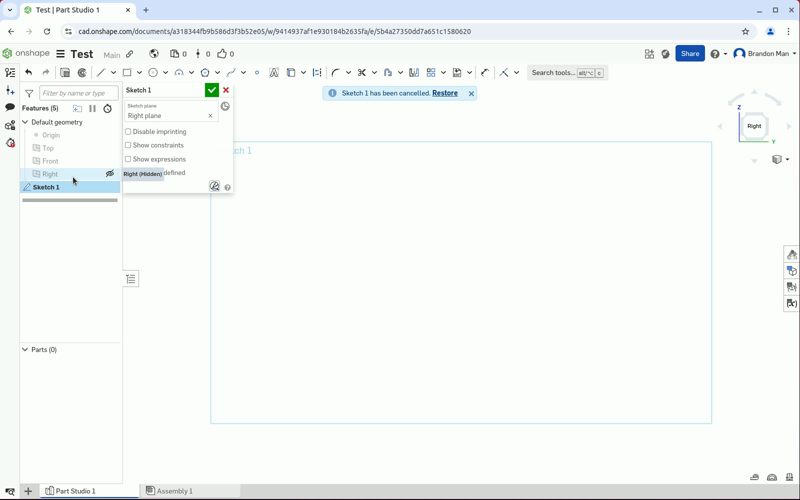
mouse_move(73, 352)
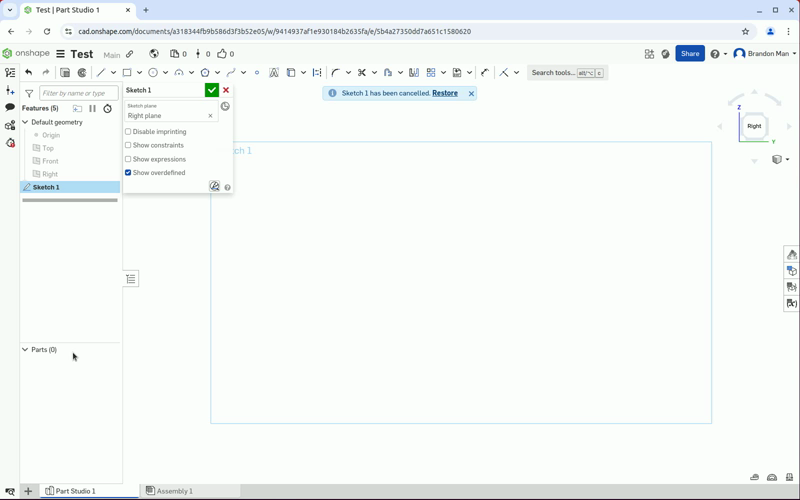
key(y)
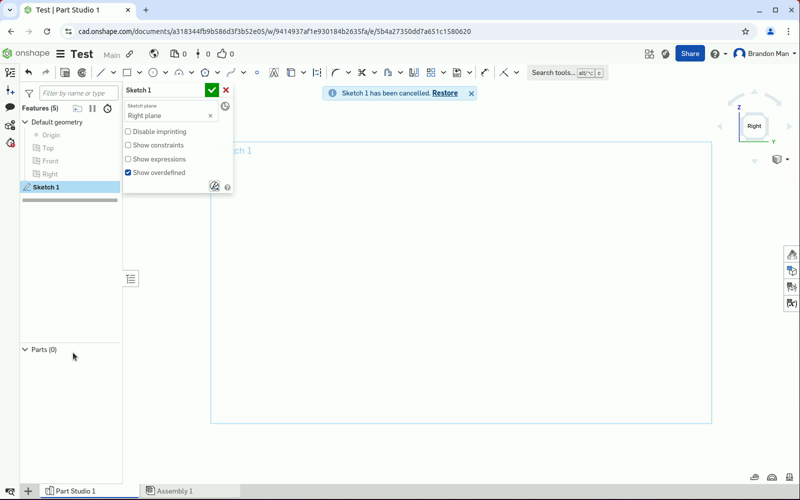
key(c)
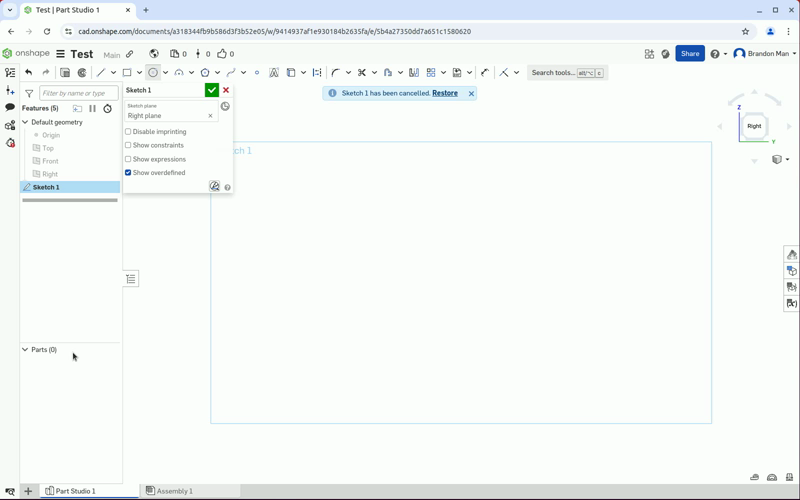
key_down(shift)
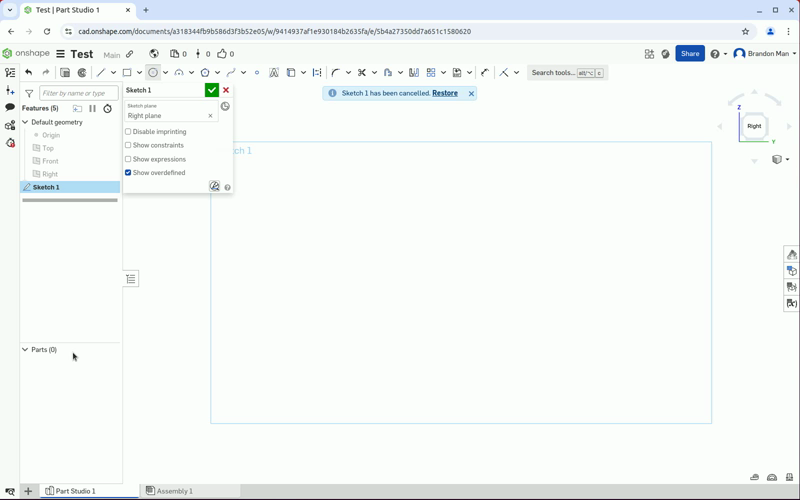
mouse_move(461, 282)
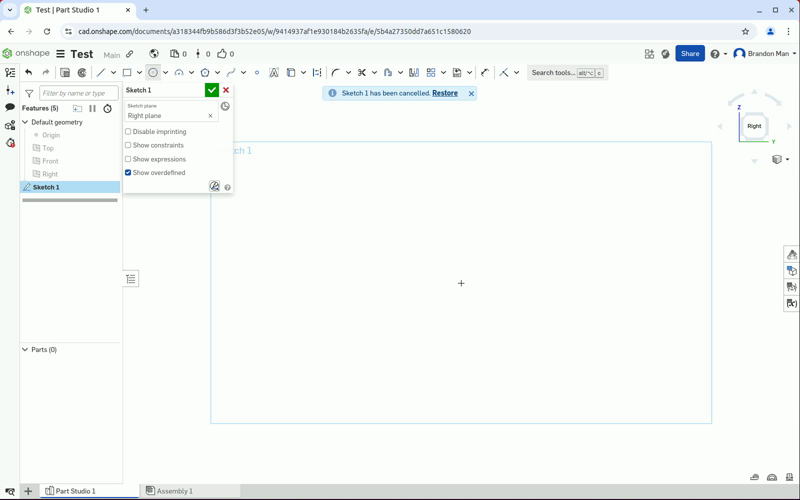
click(461, 282)
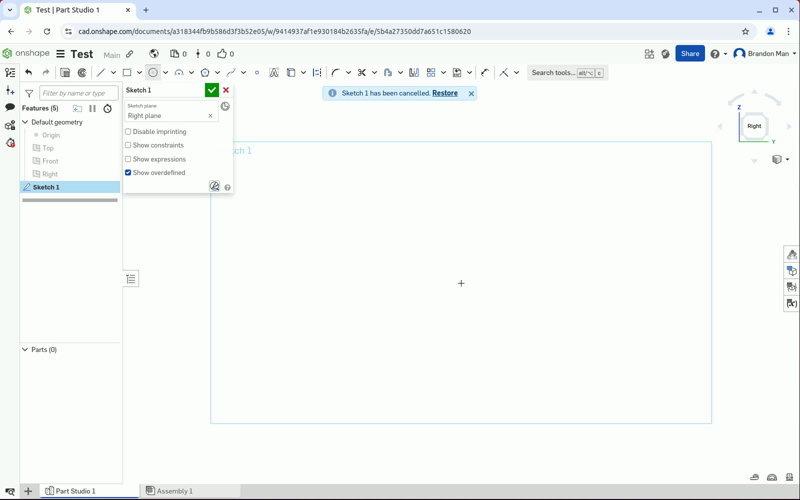
key_up(shift)
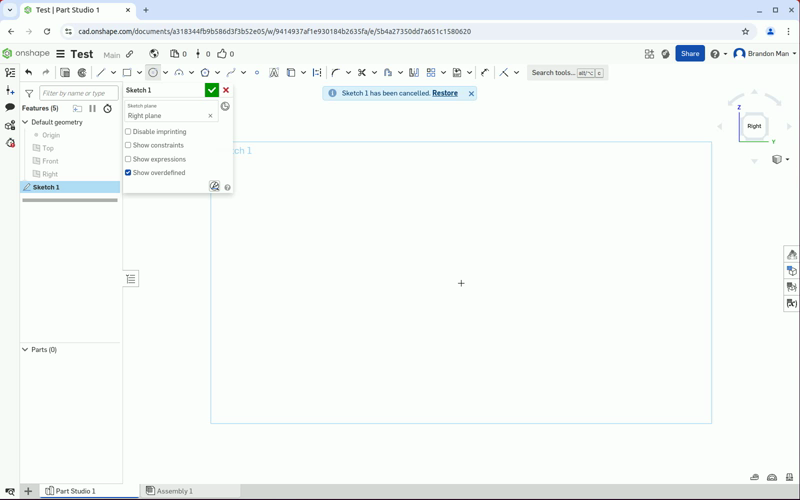
mouse_move(491, 282)
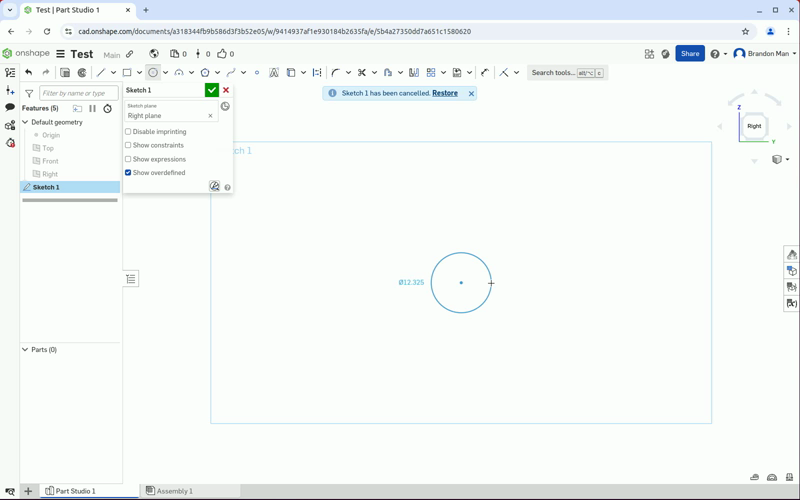
click(491, 282)
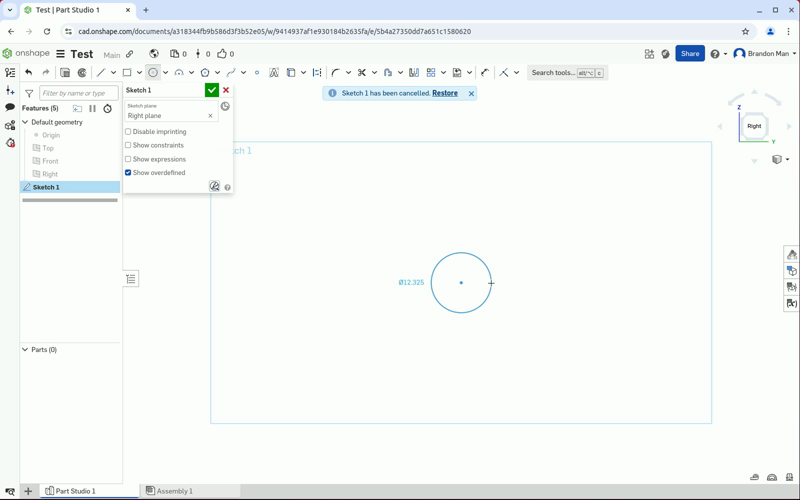
key(esc)
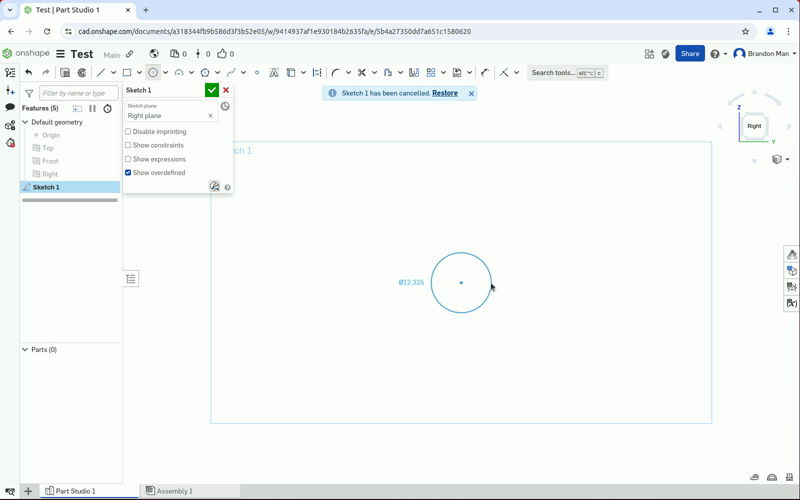
mouse_move(438, 269)
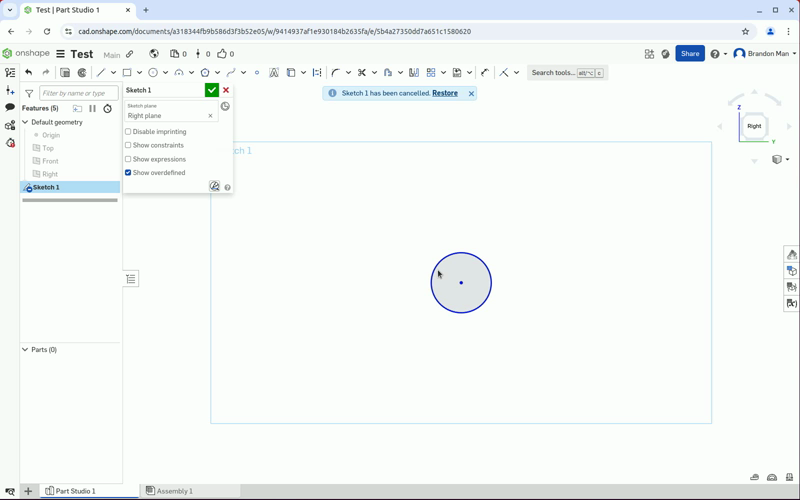
click(438, 269)
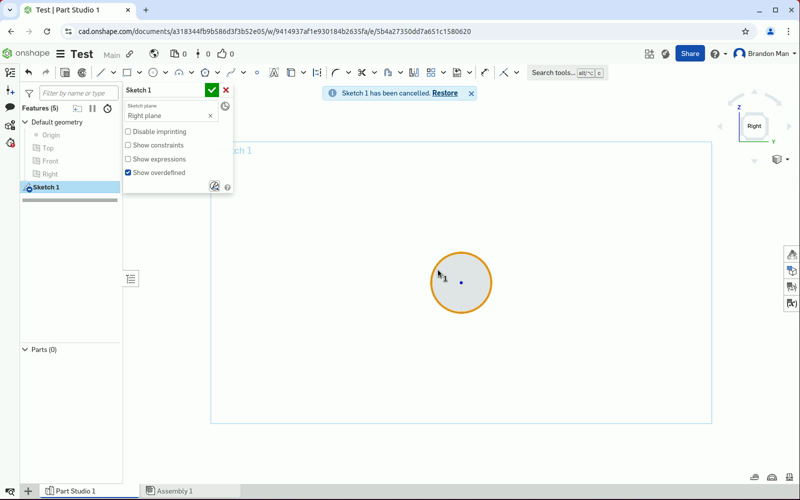
mouse_move(73, 352)
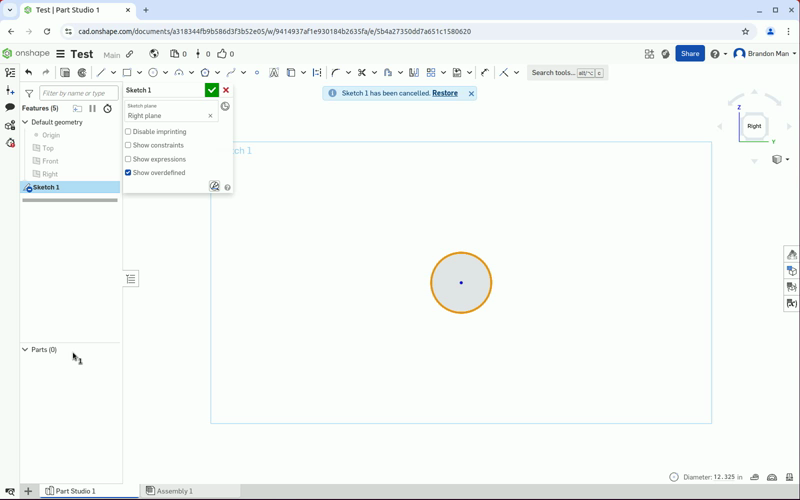
key(shift+y)
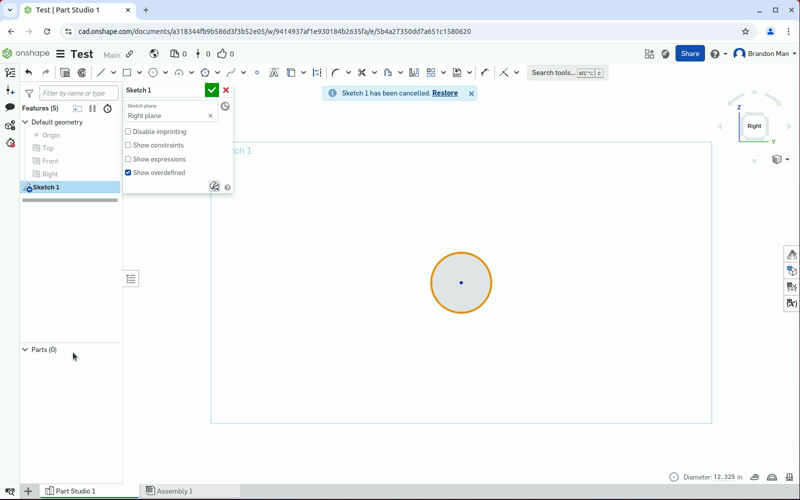
key(shift+e)
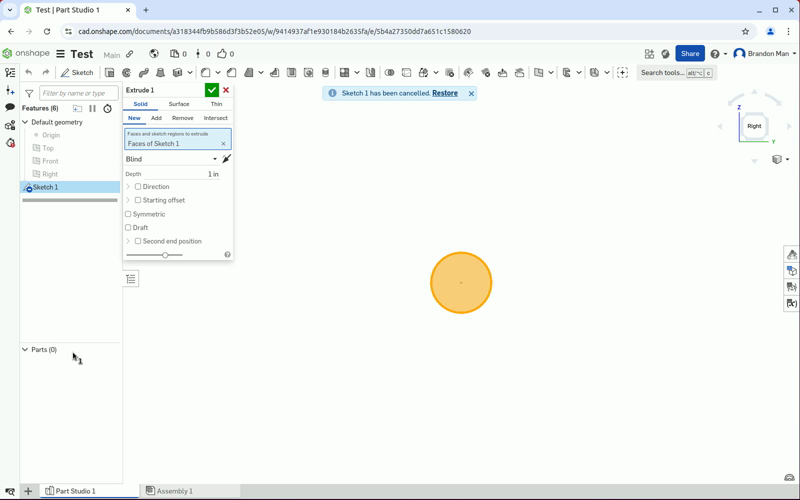
mouse_move(143, 106)
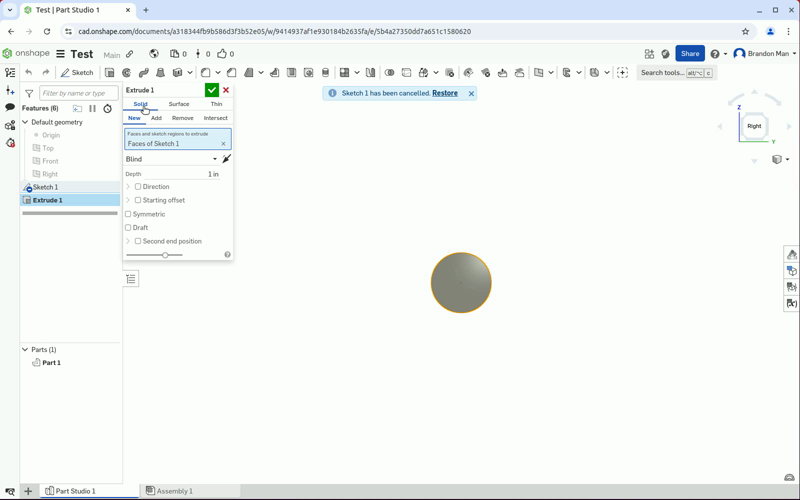
click(143, 106)
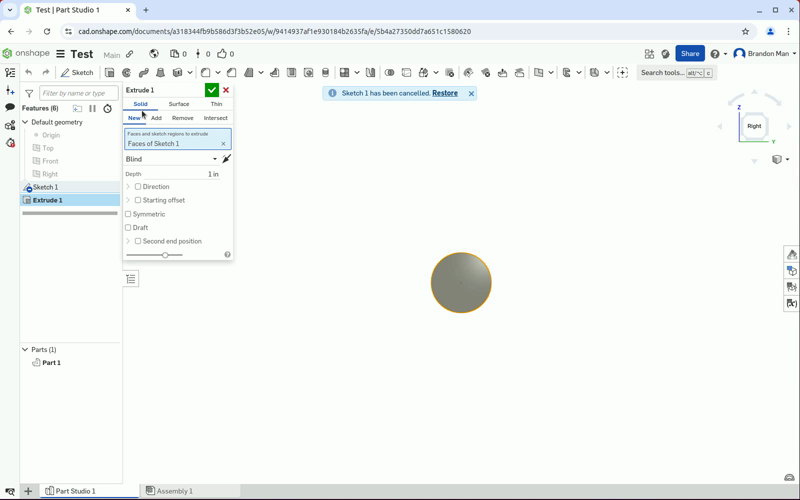
mouse_move(137, 120)
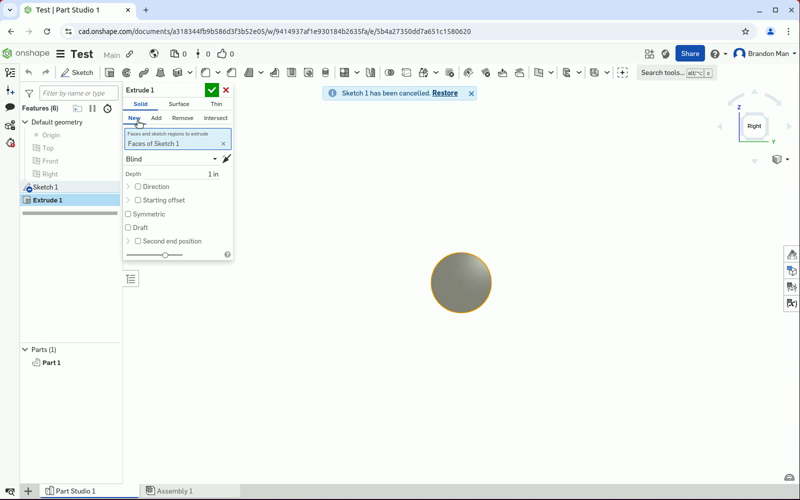
click(137, 120)
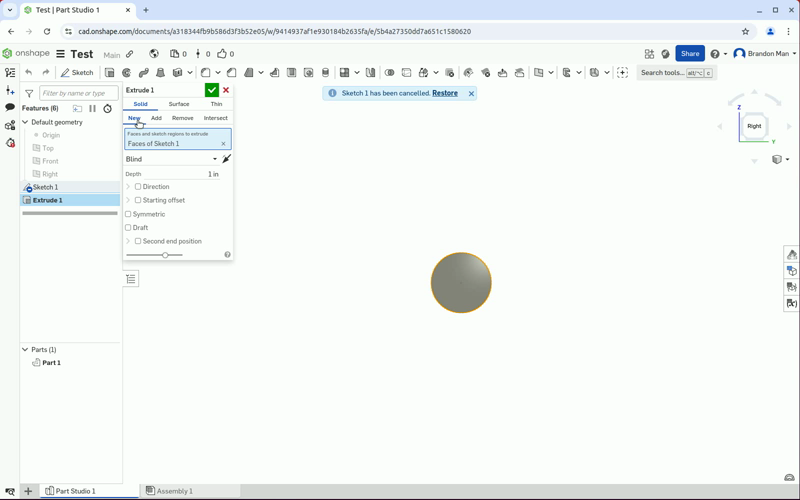
key(tab, 4)
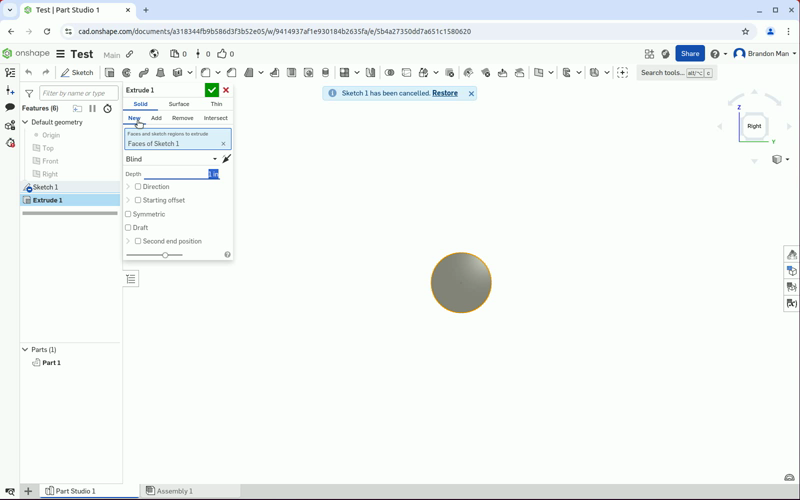
text(23.108)
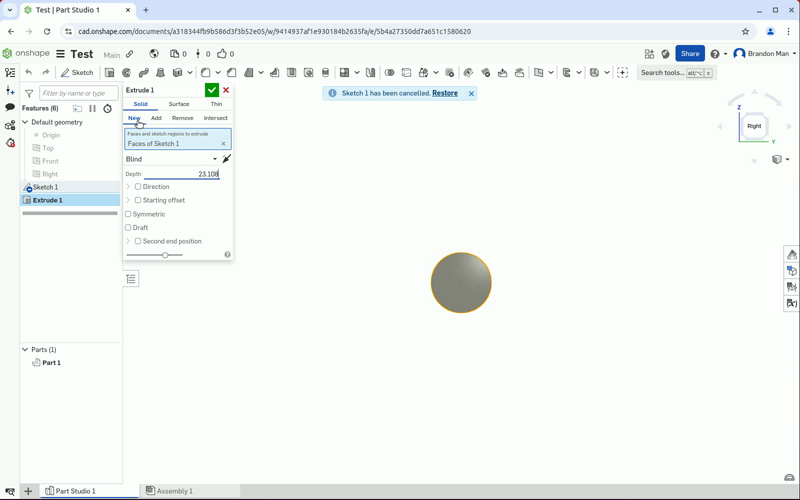
key(enter)
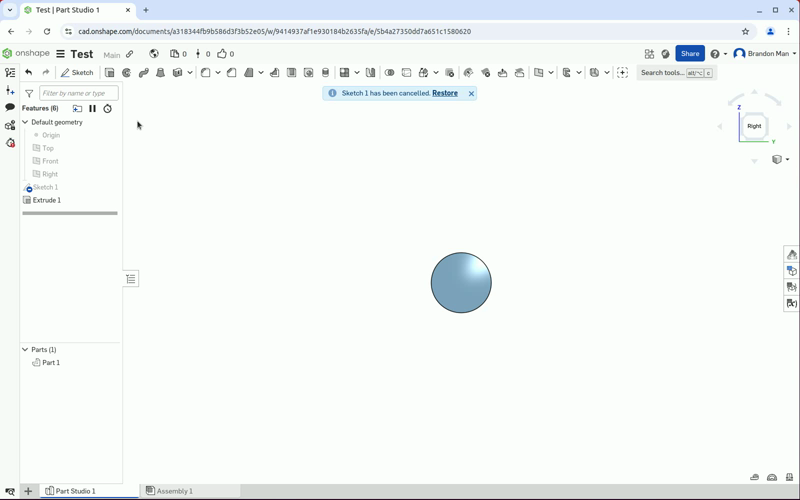
key(shift+h)
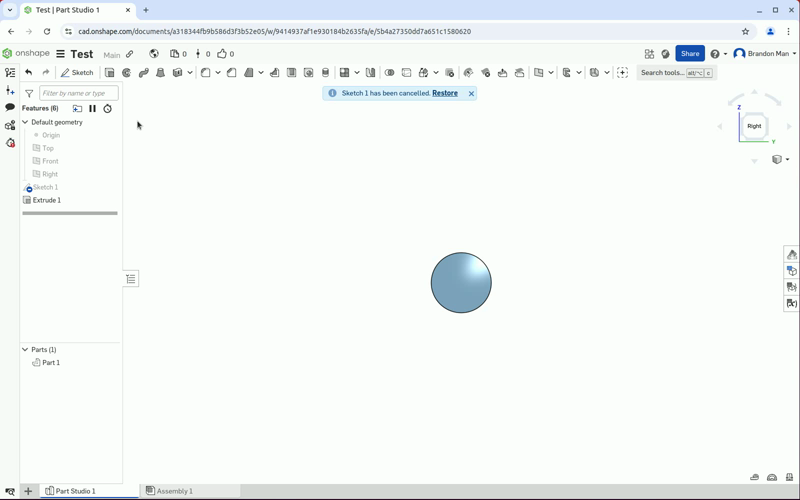
key(shift+h)
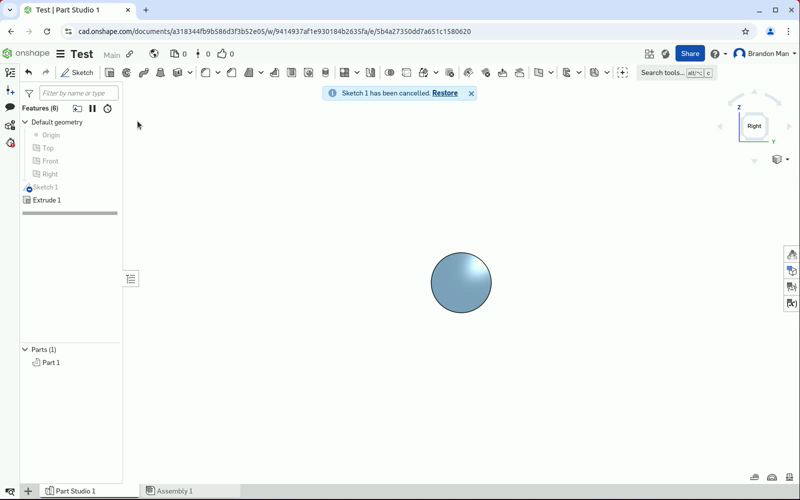
mouse_move(73, 189)
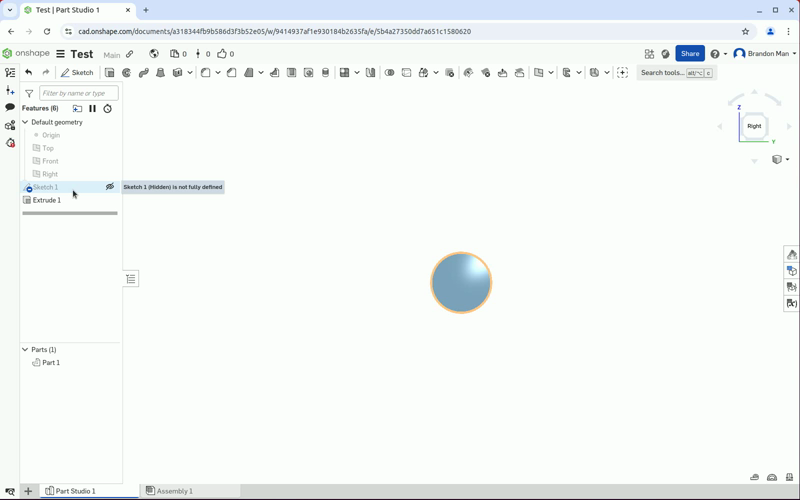
click(73, 189)
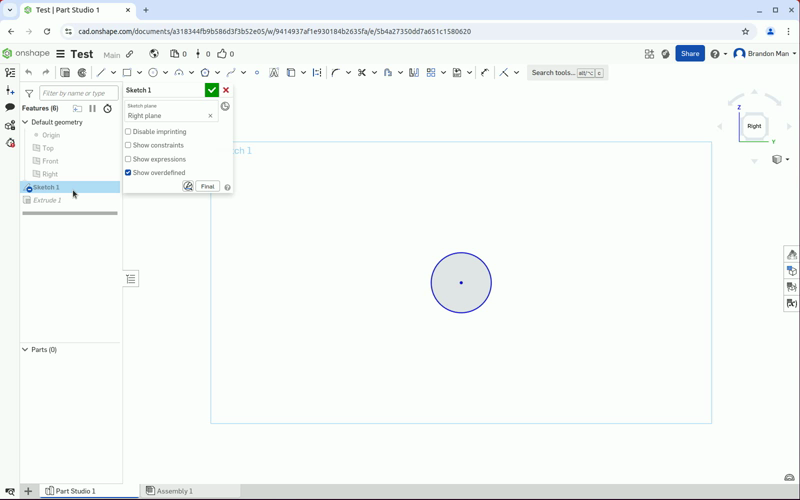
mouse_move(229, 92)
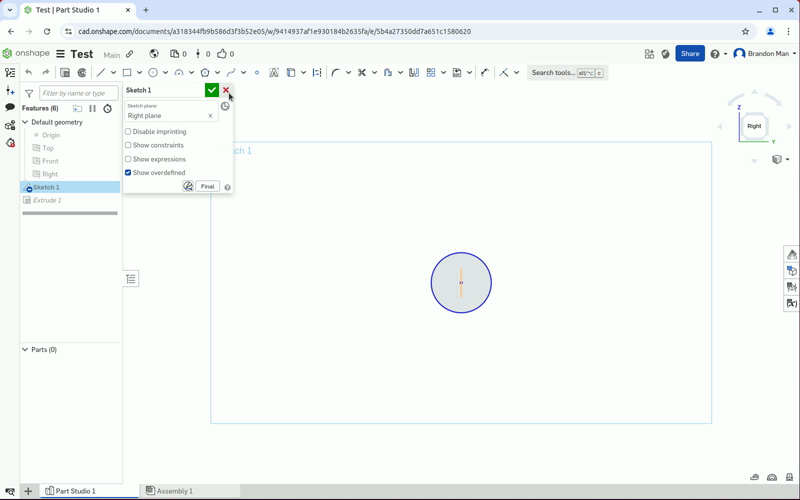
click(229, 92)
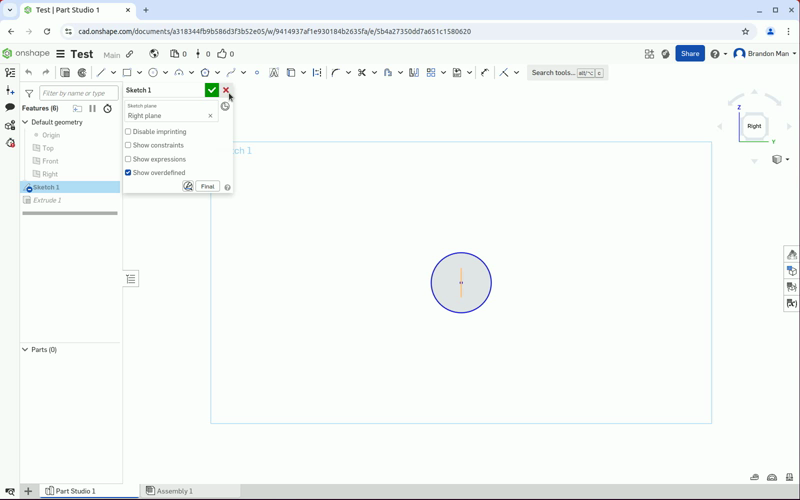
key(shift+s)
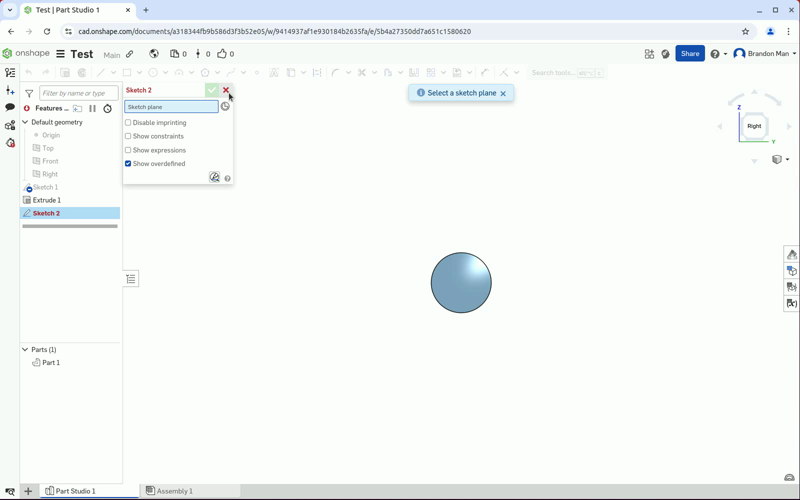
mouse_move(73, 176)
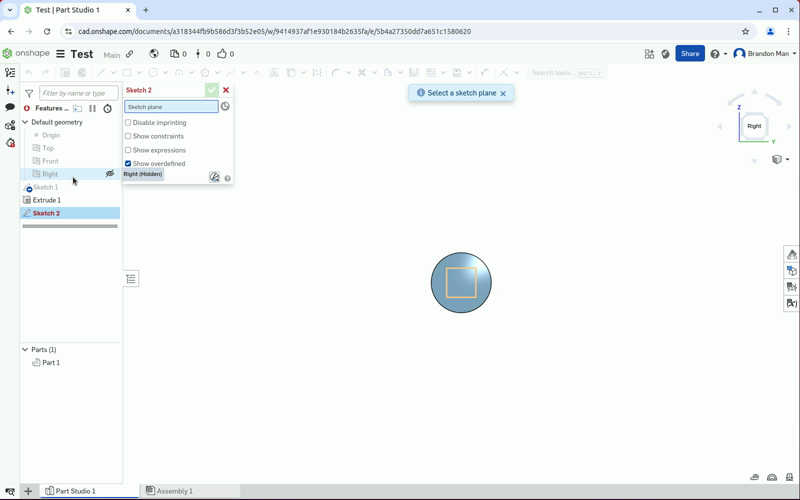
click(73, 176)
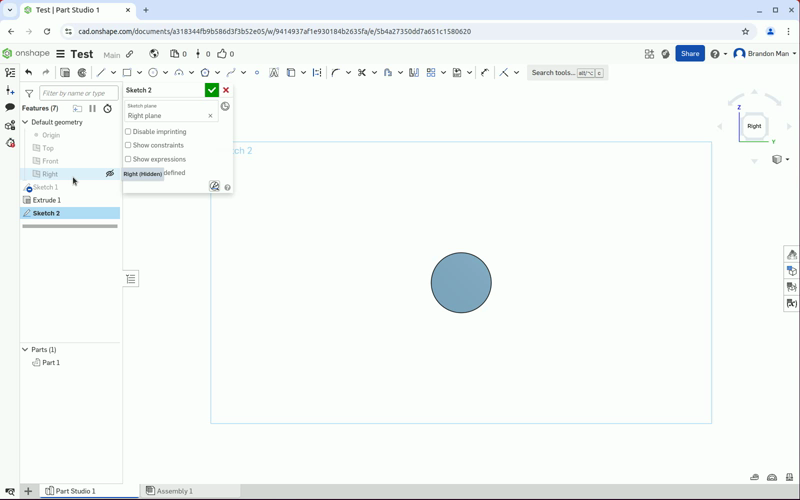
mouse_move(73, 352)
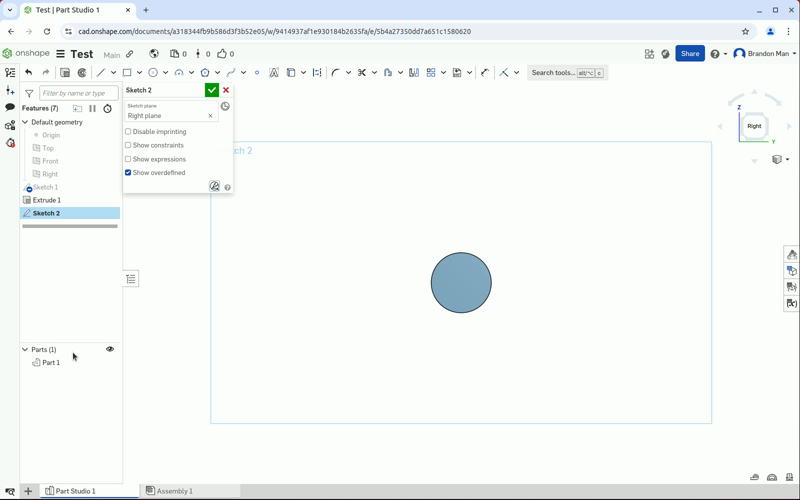
key(y)
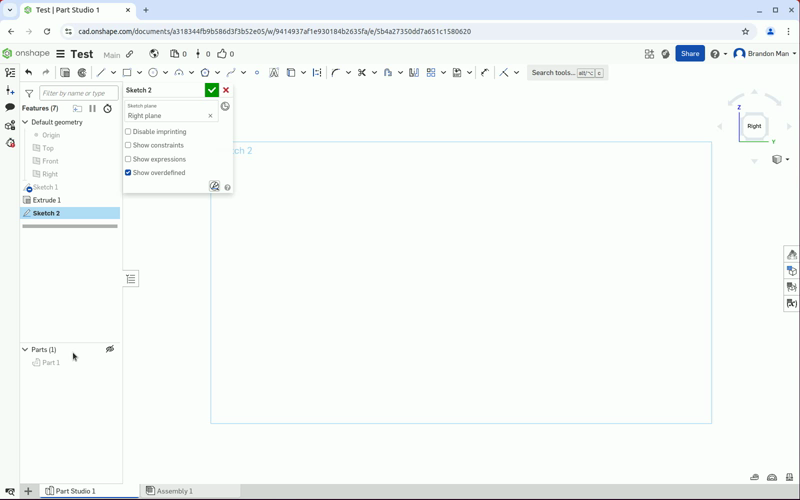
key(l)
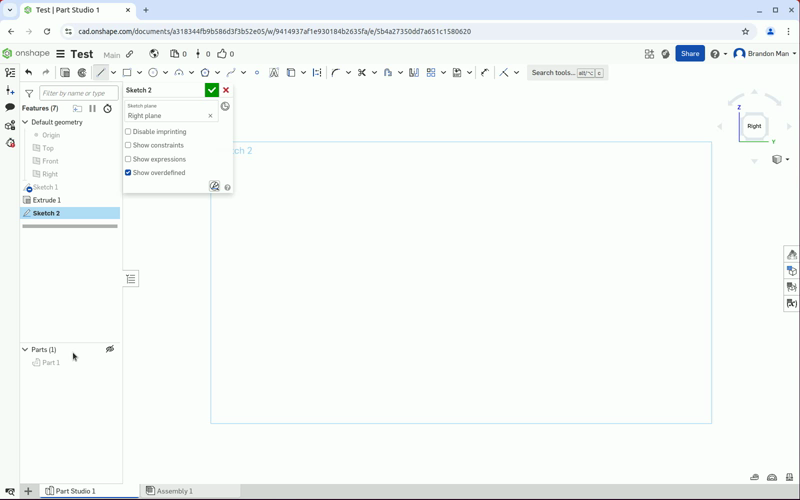
key_down(shift)
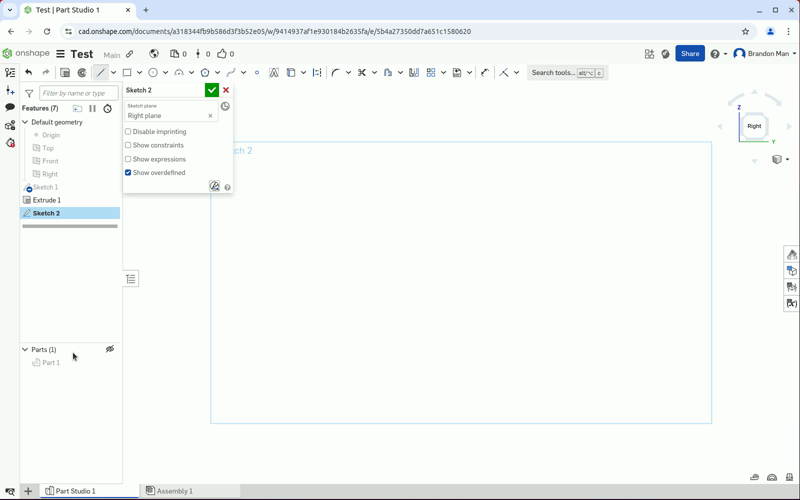
mouse_move(424, 267)
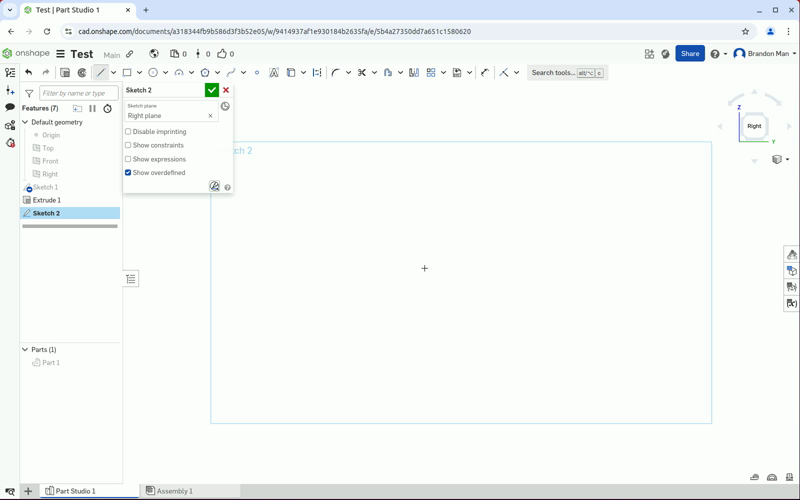
click(424, 267)
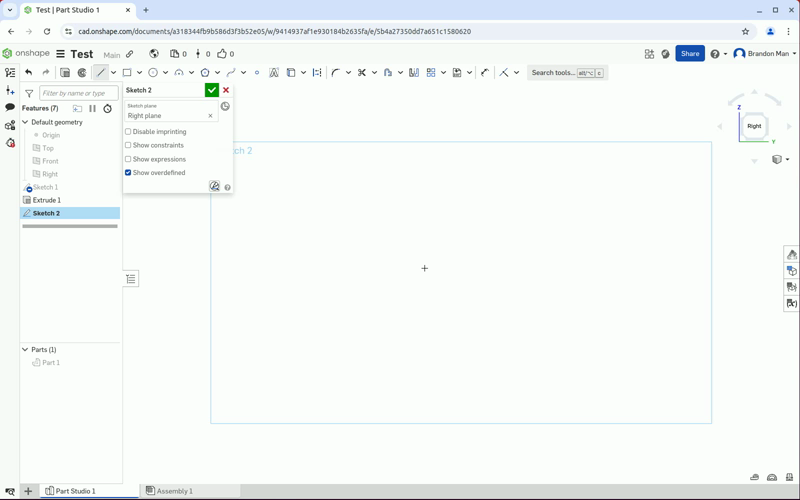
key_up(shift)
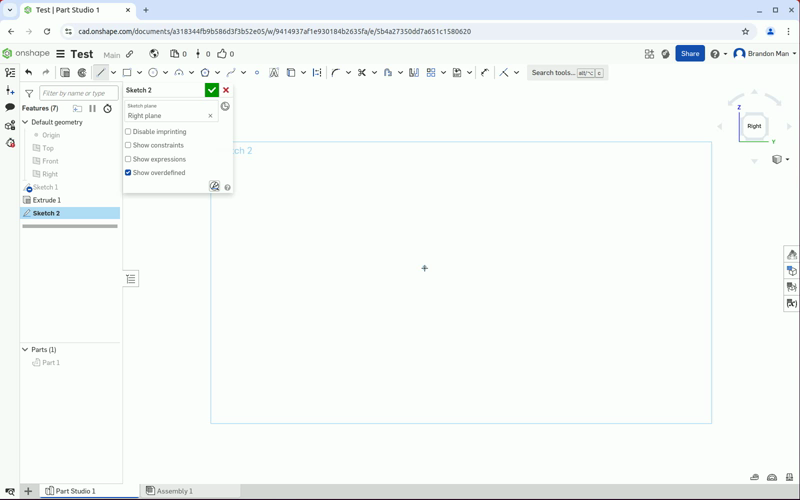
key_down(shift)
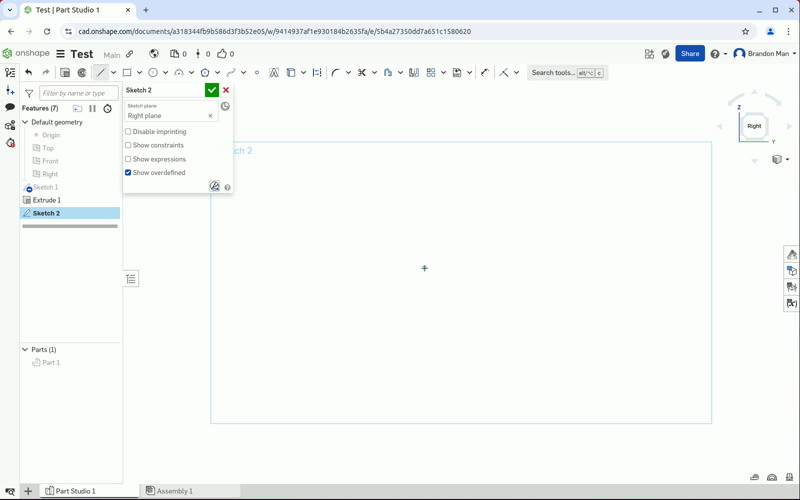
mouse_move(499, 267)
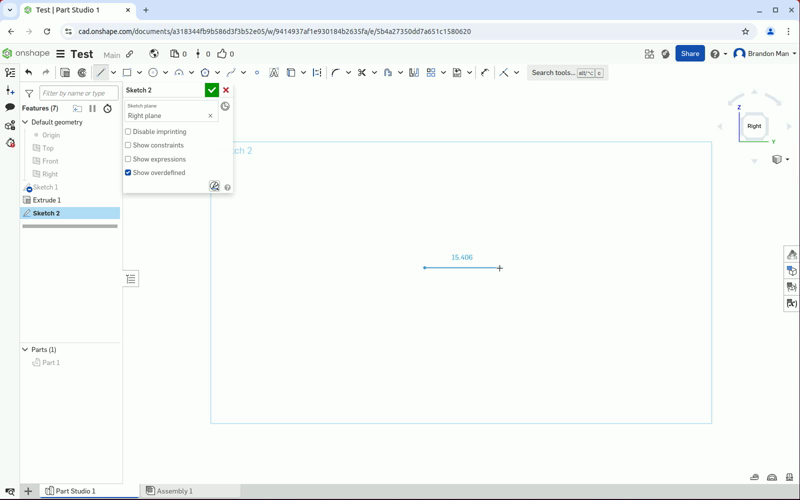
click(499, 267)
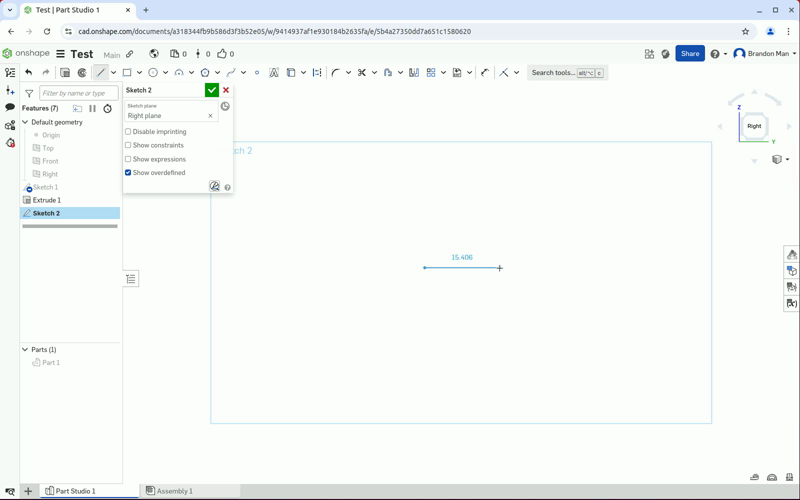
key_up(shift)
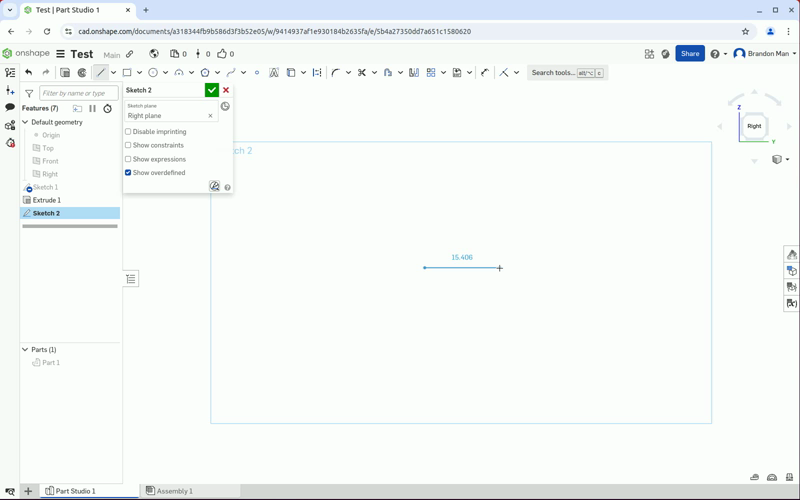
key_down(shift)
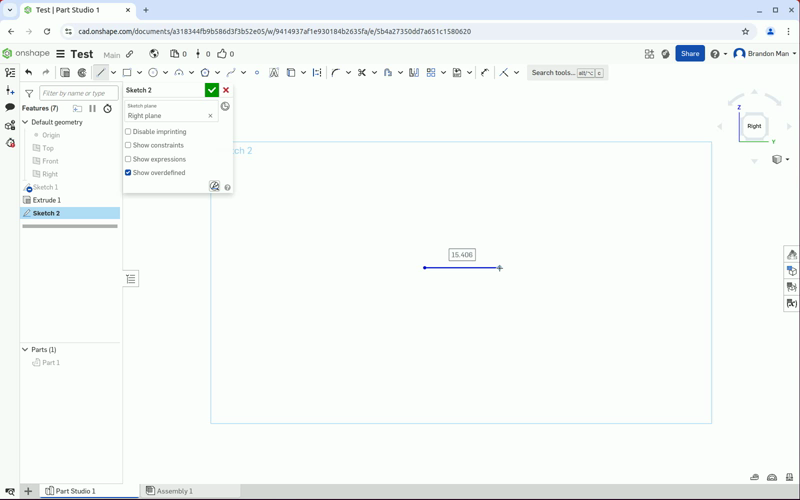
mouse_move(529, 267)
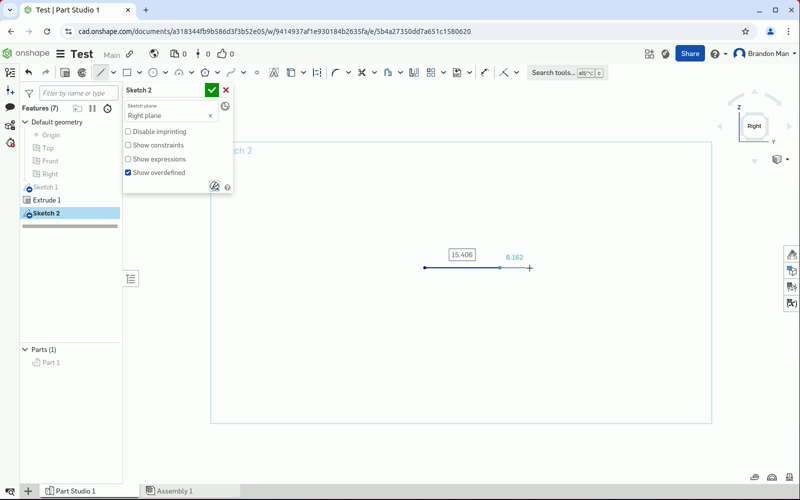
mouse_move(499, 243)
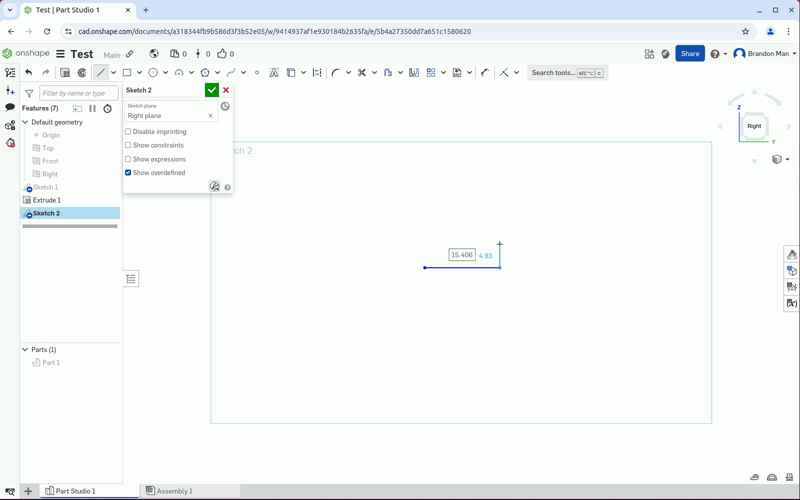
click(499, 243)
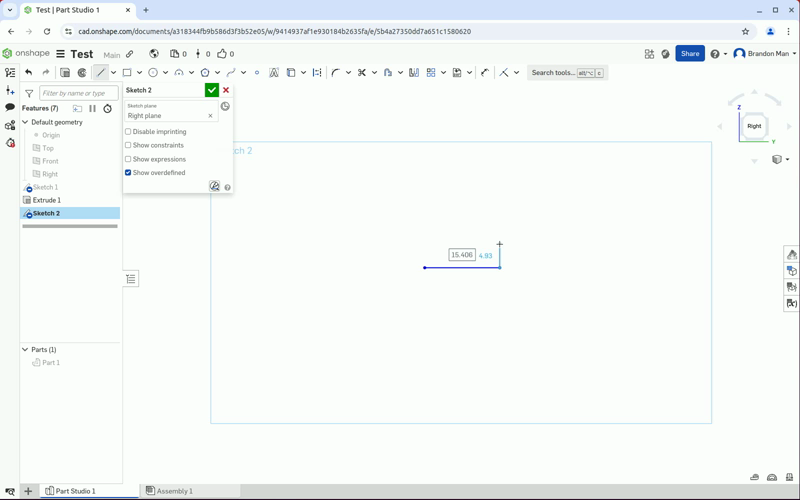
key_up(shift)
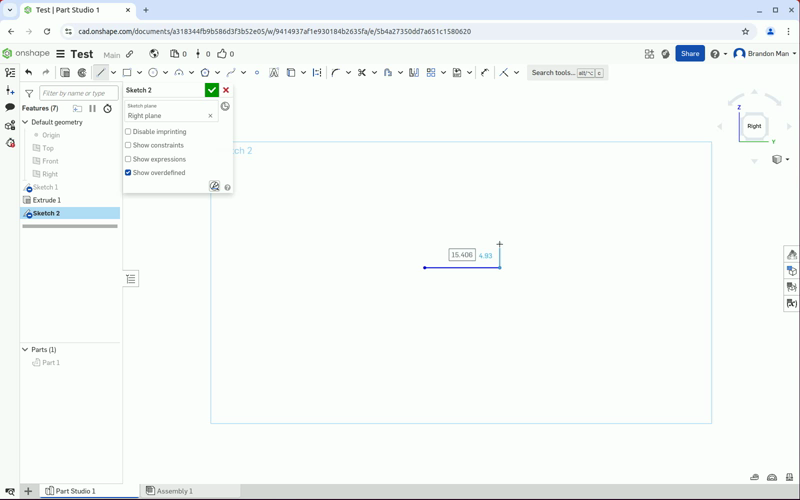
key_down(shift)
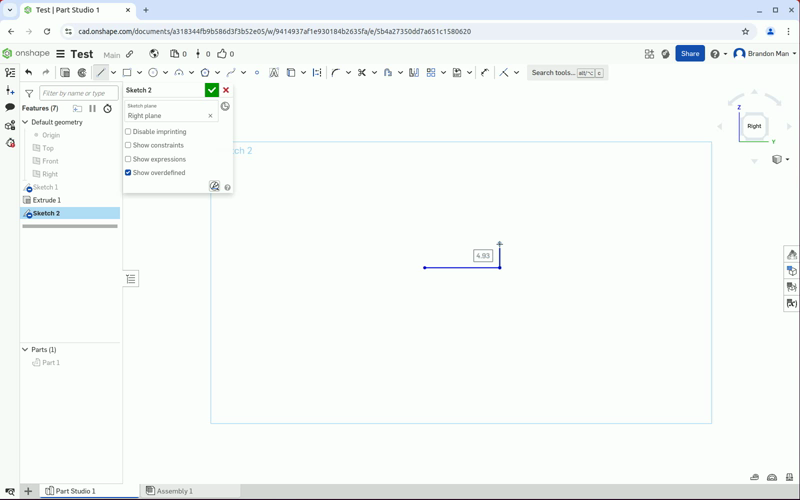
mouse_move(424, 243)
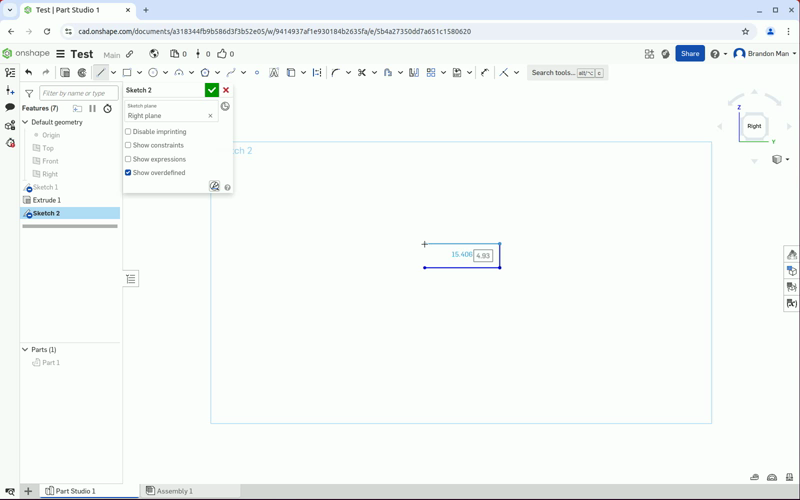
click(424, 243)
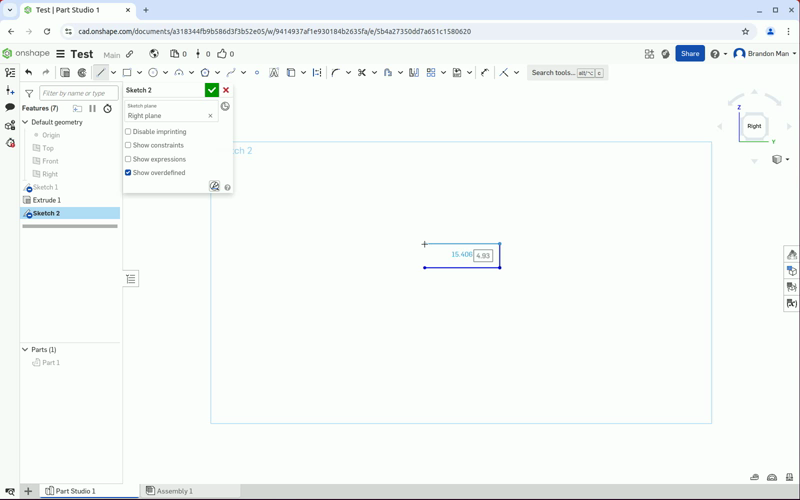
key_up(shift)
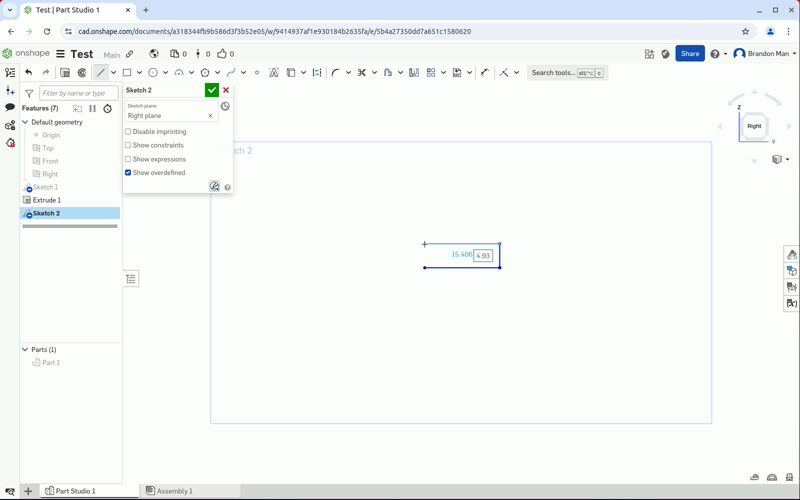
mouse_move(454, 243)
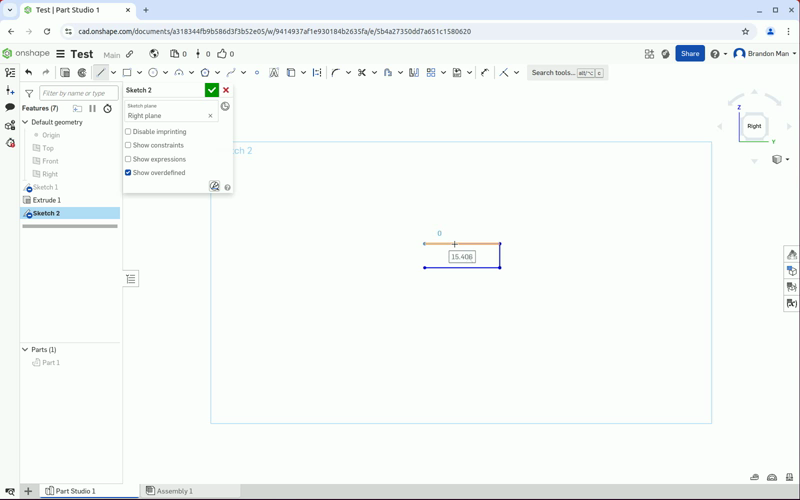
key_down(shift)
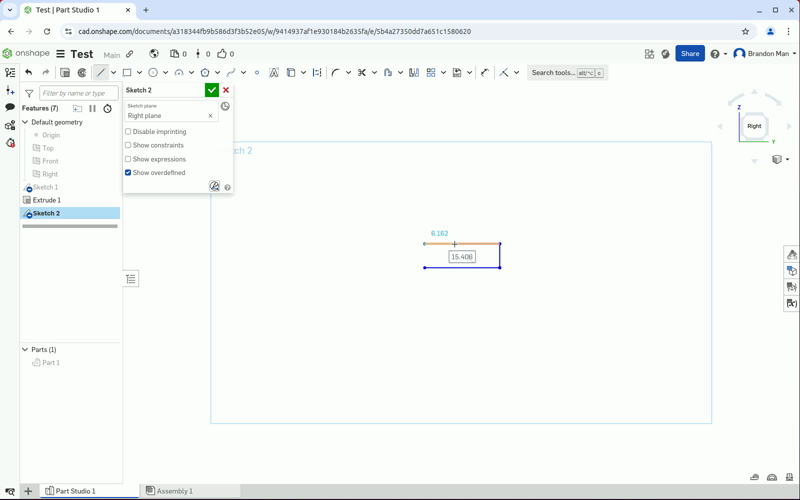
mouse_move(424, 267)
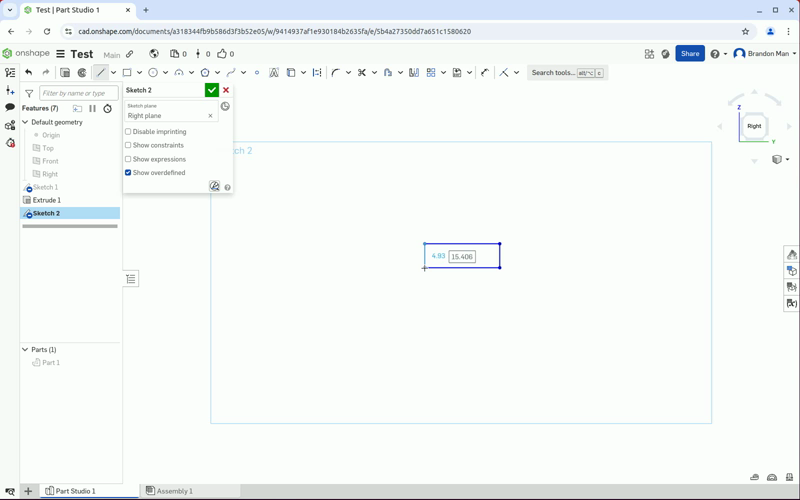
key_up(shift)
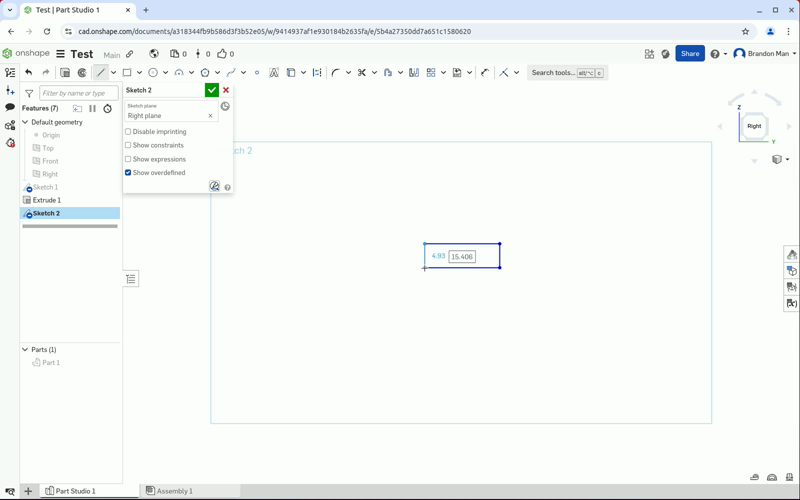
click(424, 267)
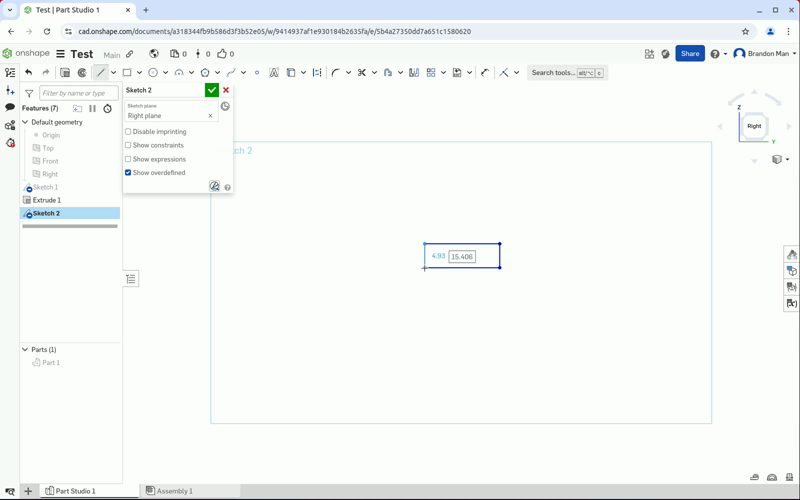
key(esc)
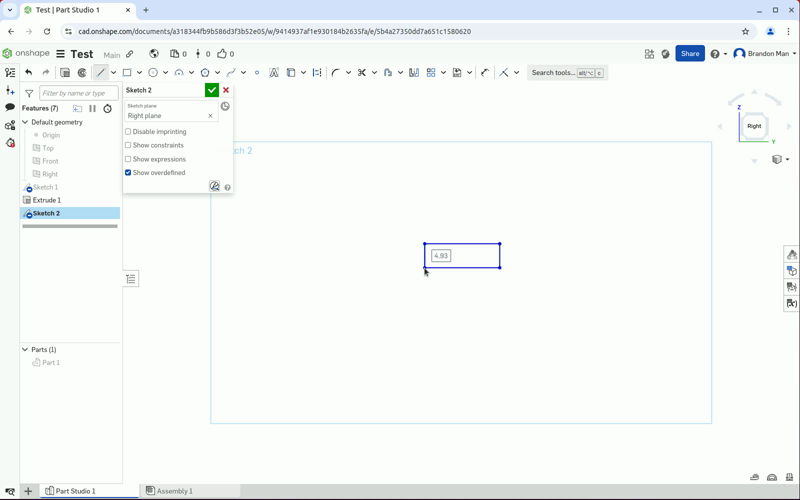
mouse_move(464, 254)
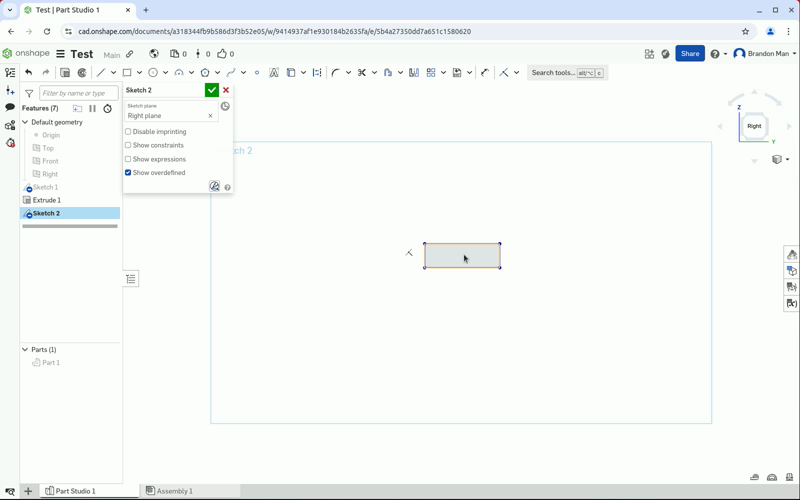
scroll(6)
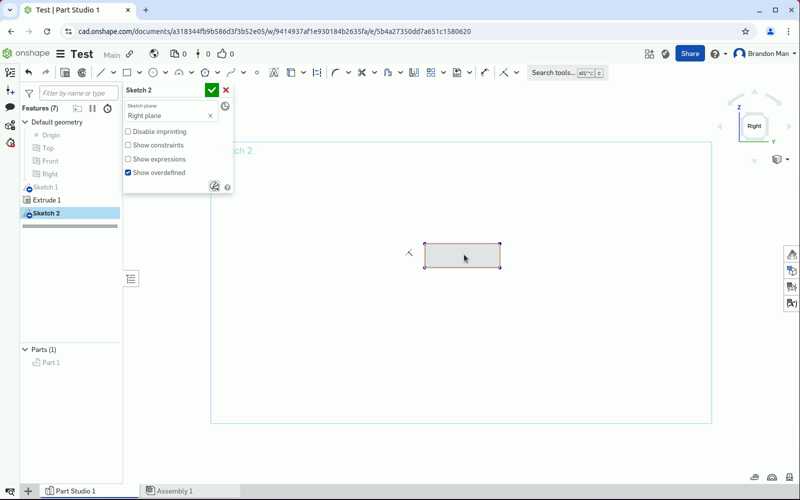
scroll(6)
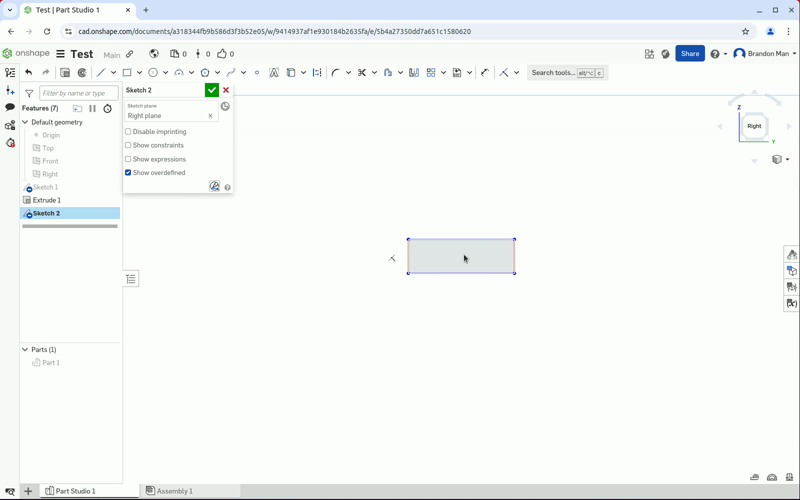
scroll(6)
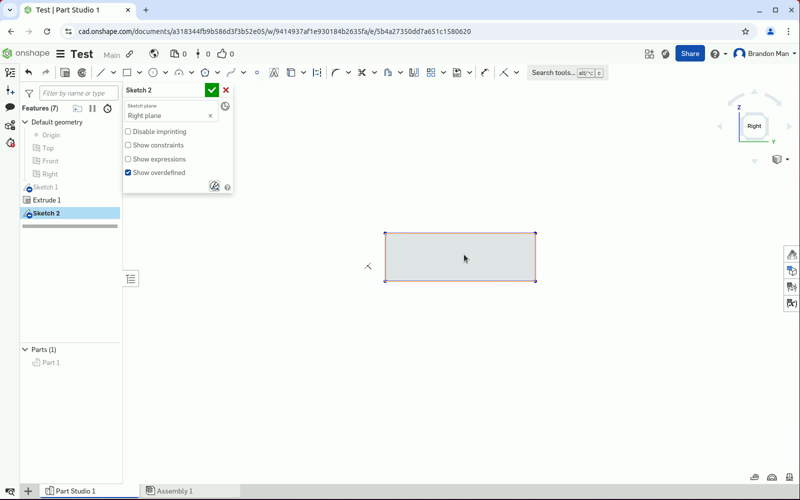
scroll(6)
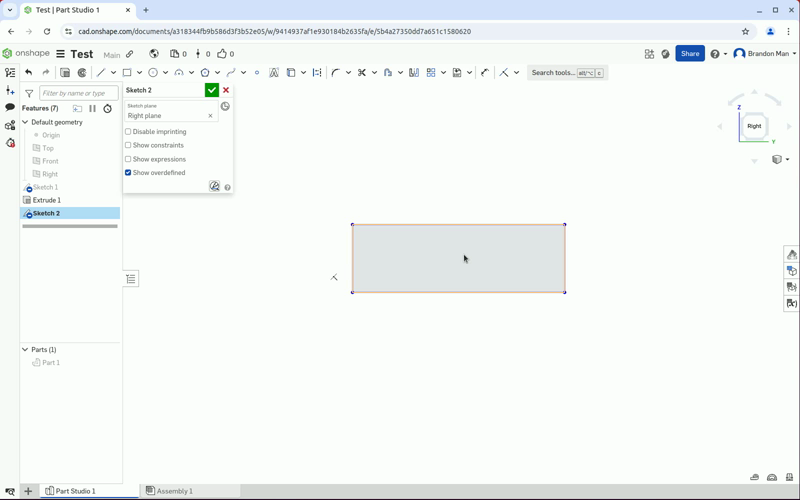
scroll(6)
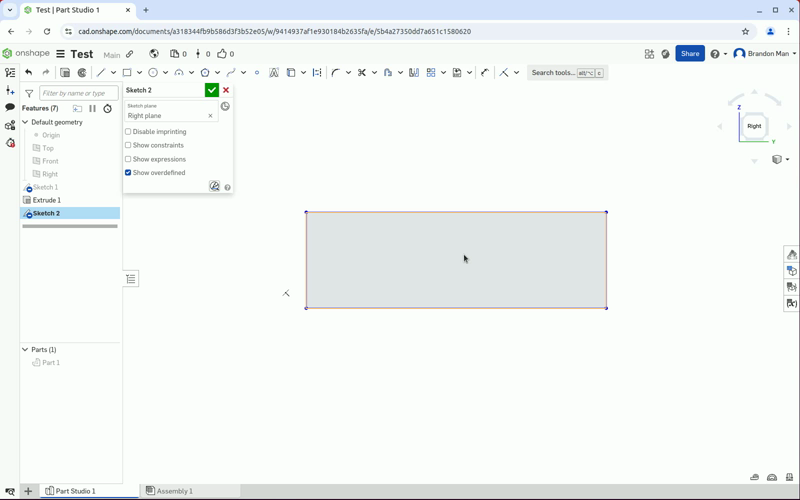
scroll(6)
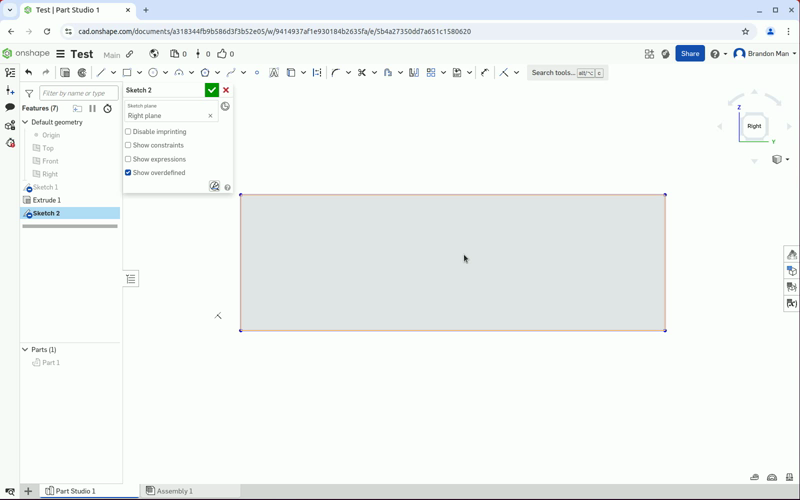
scroll(6)
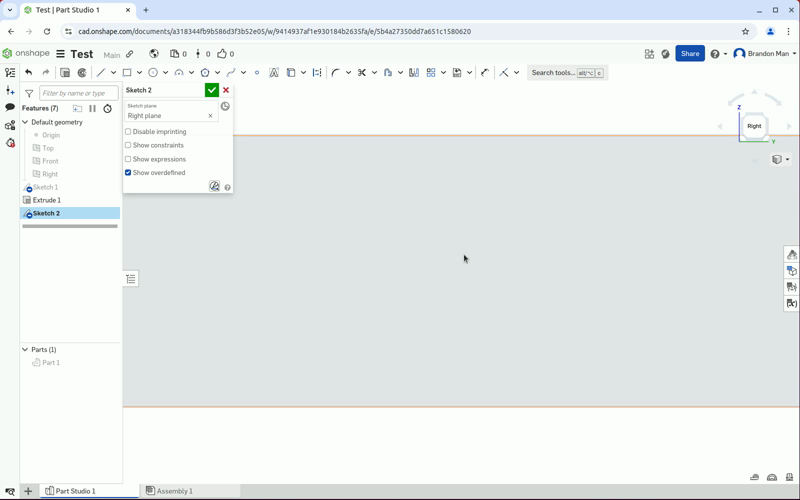
click(464, 254)
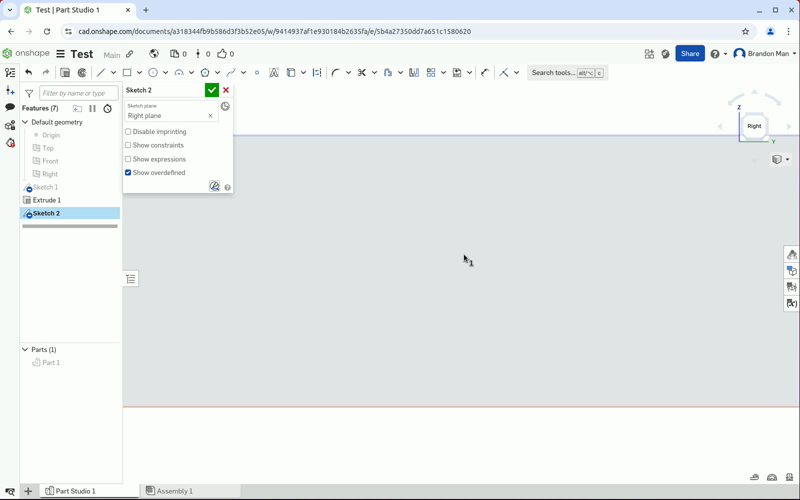
scroll(-6)
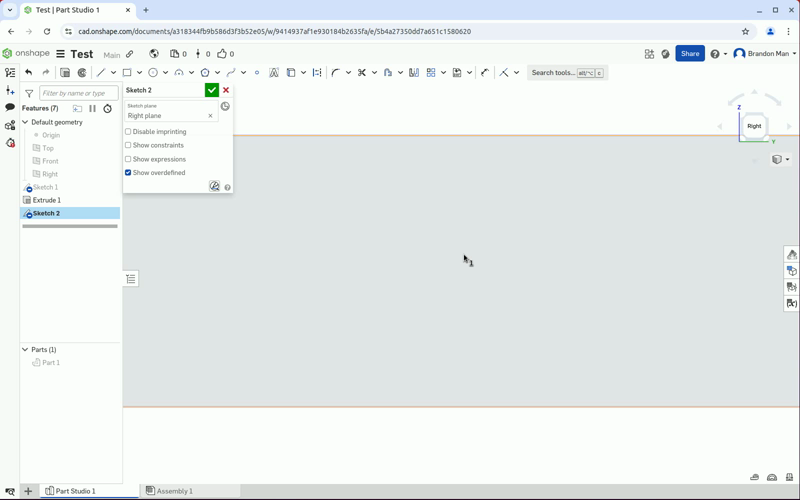
scroll(-6)
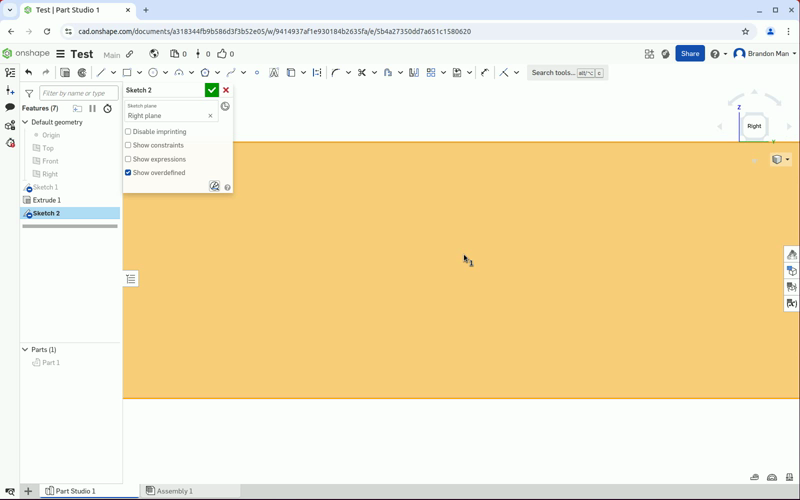
scroll(-6)
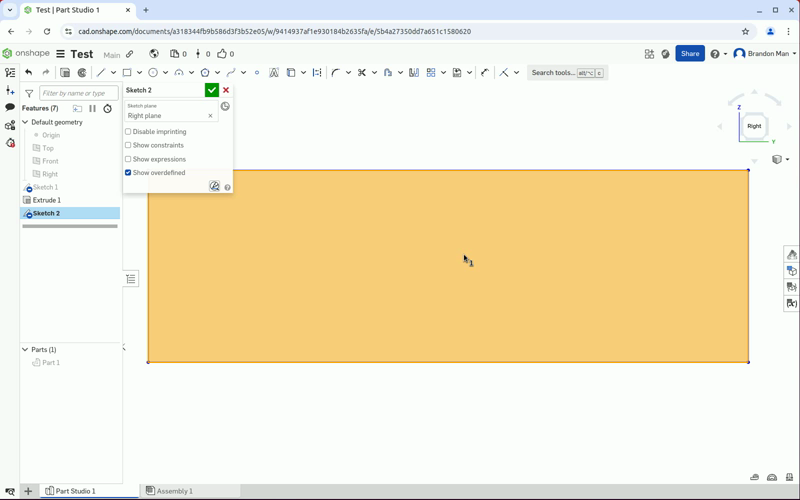
scroll(-6)
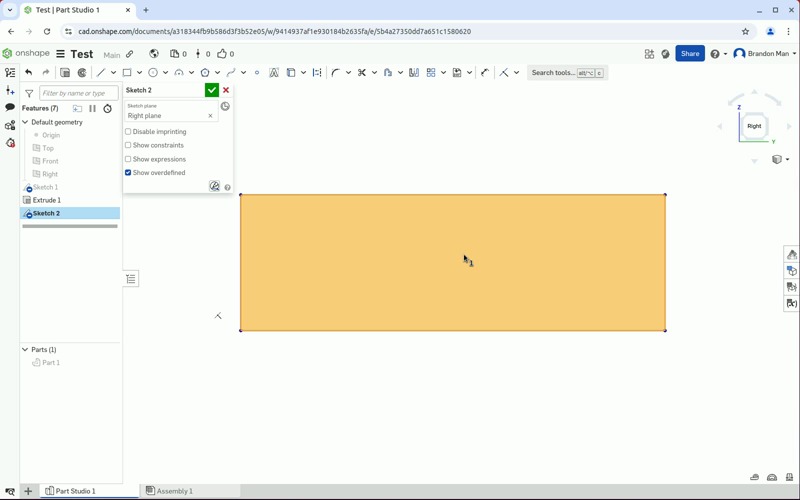
scroll(-6)
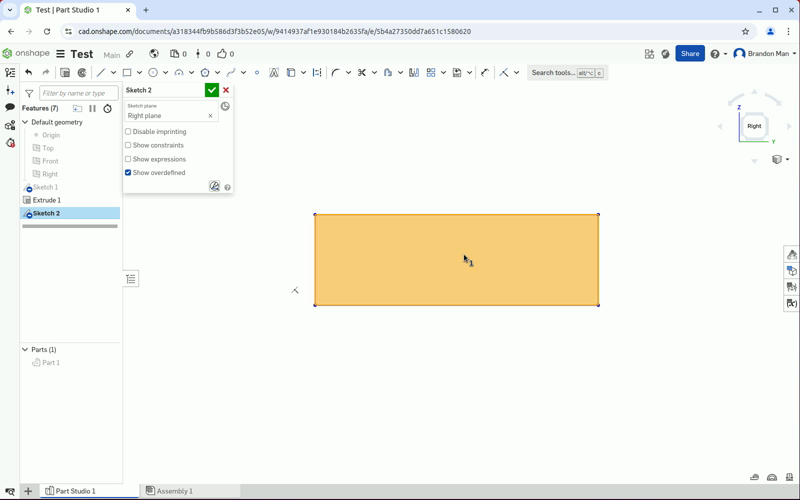
scroll(-6)
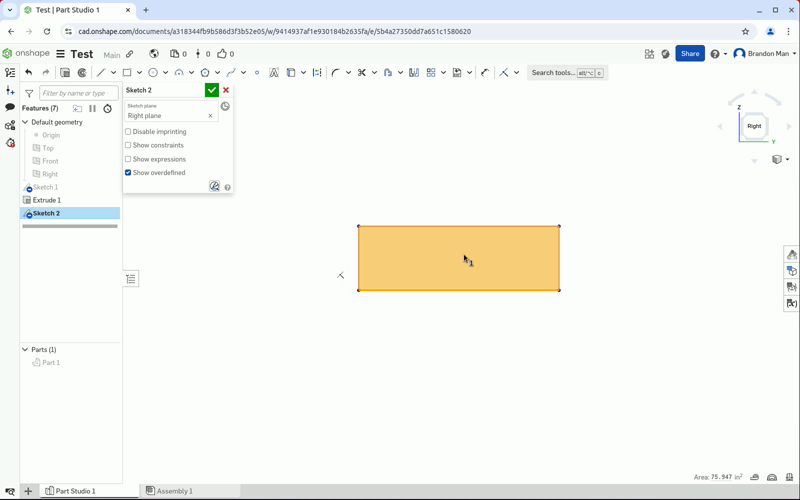
scroll(-6)
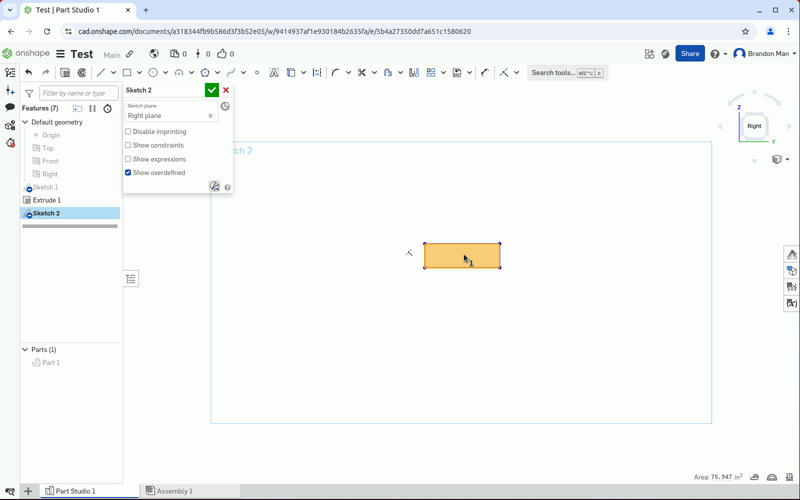
mouse_move(73, 352)
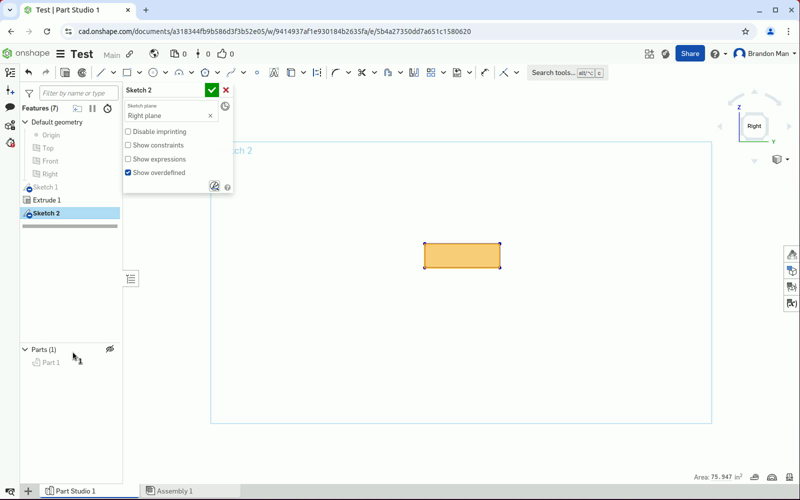
key(shift+y)
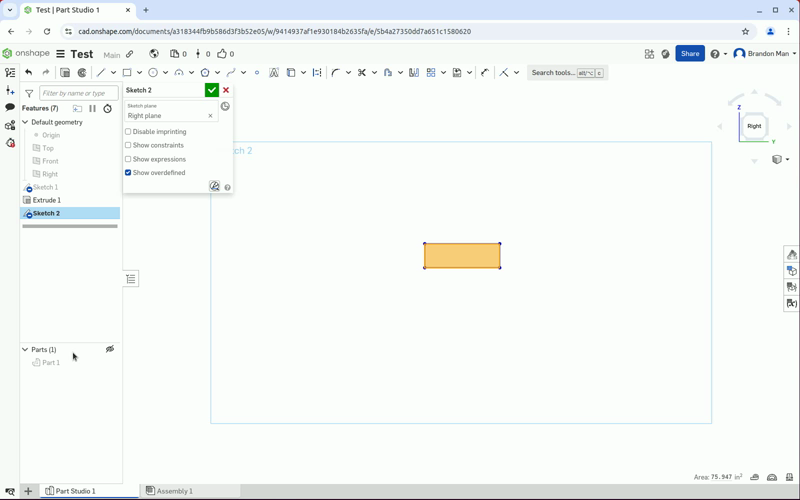
key(shift+e)
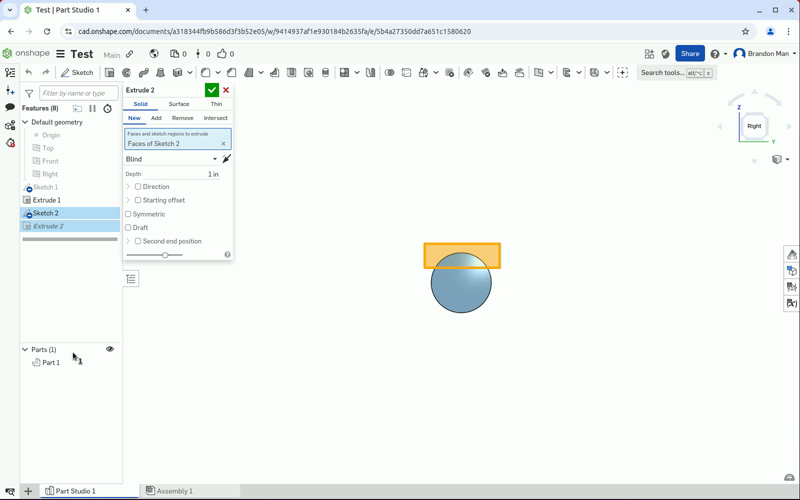
mouse_move(143, 106)
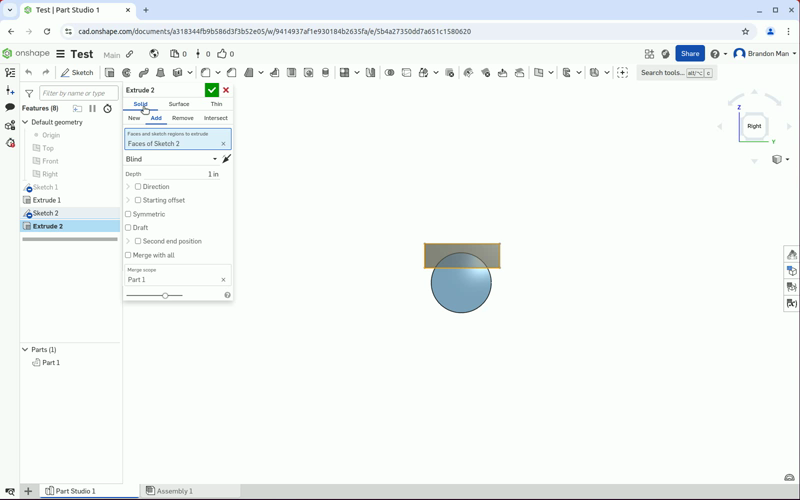
click(143, 106)
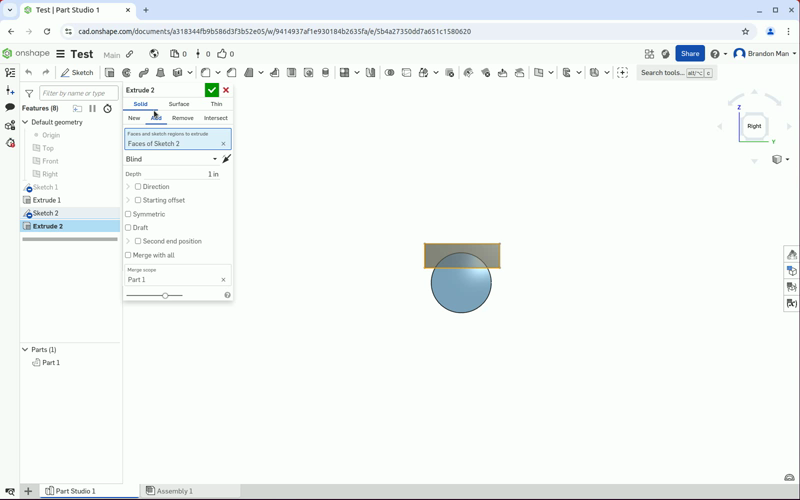
mouse_move(186, 120)
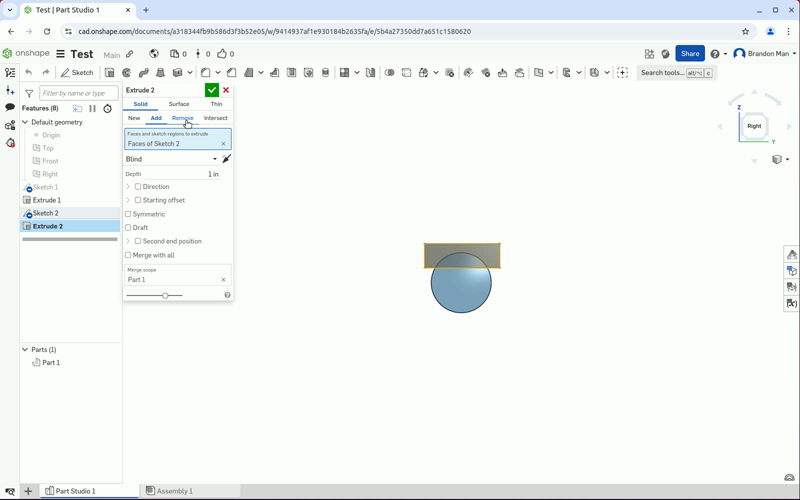
click(186, 120)
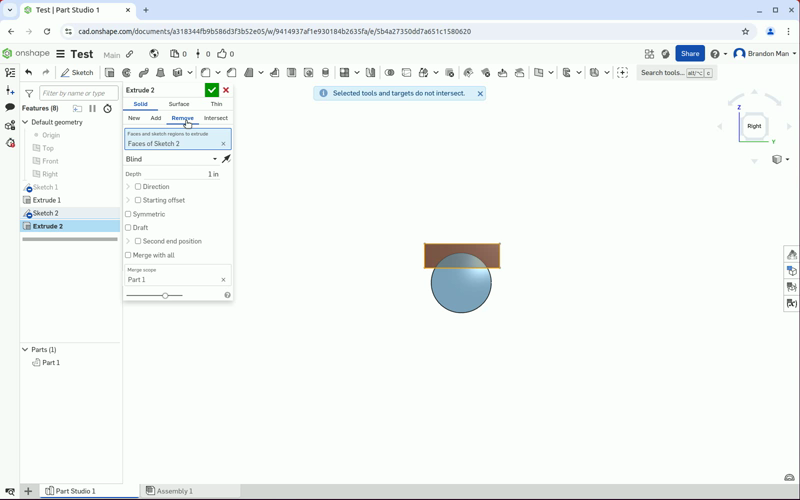
key(tab, 4)
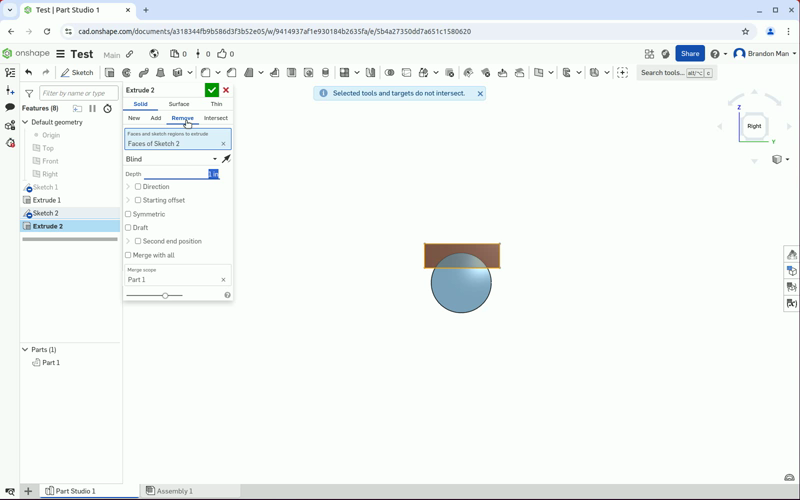
text(-23.108)
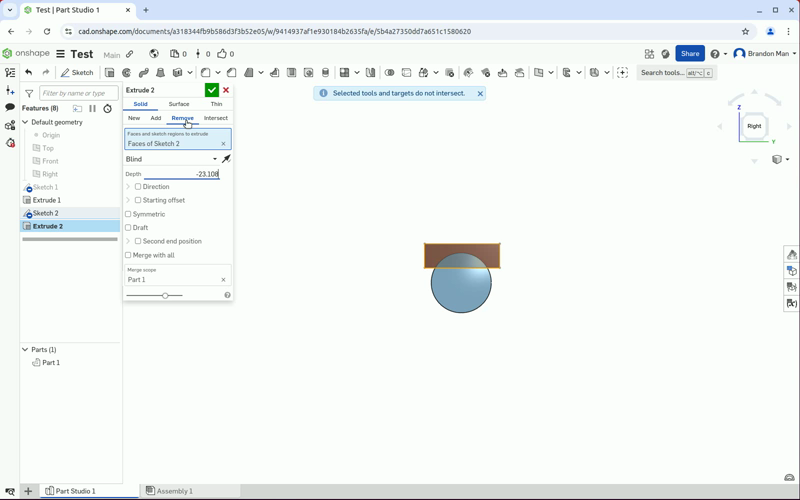
key(tab, 6)
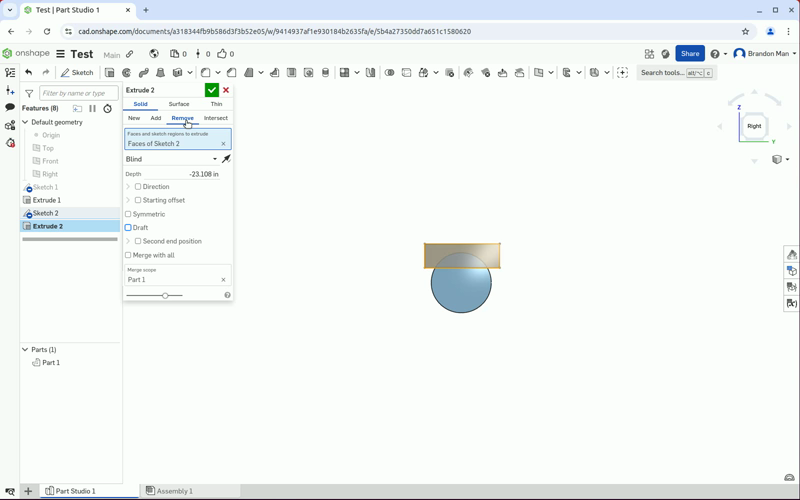
key(space)
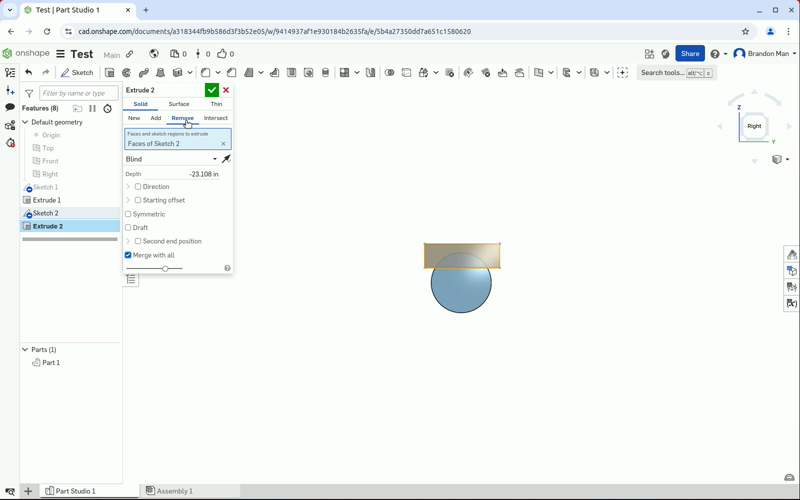
key(enter)
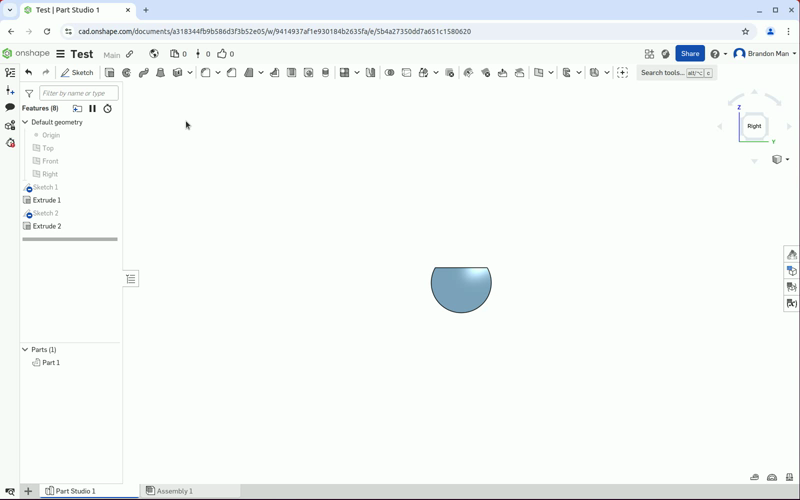
key(shift+h)
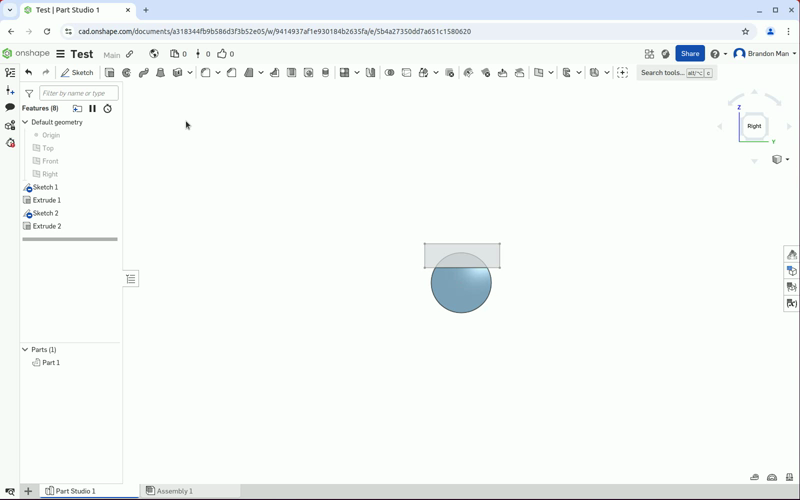
key(shift+h)
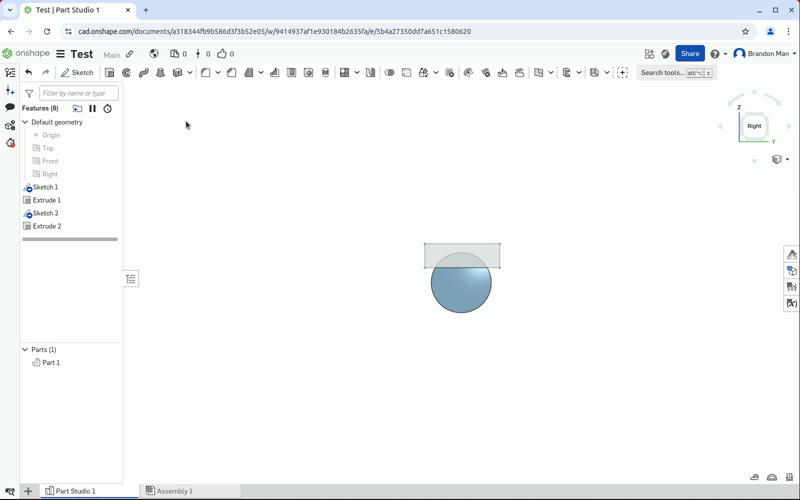
key(shift+7)
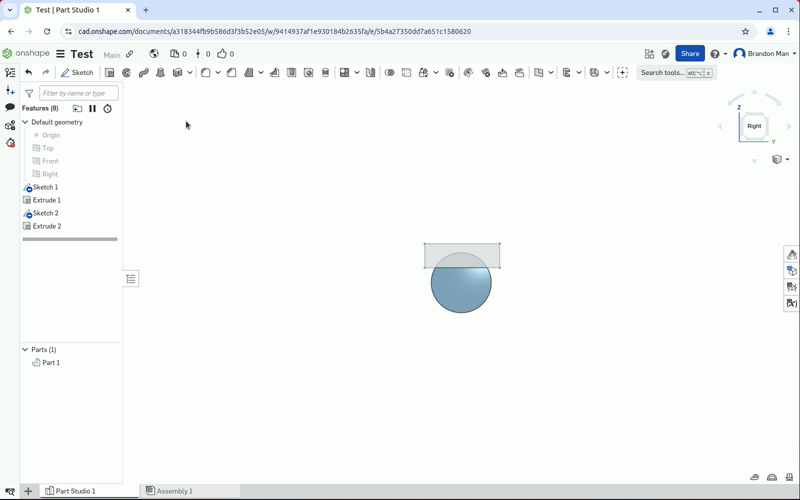
key(right, 2)
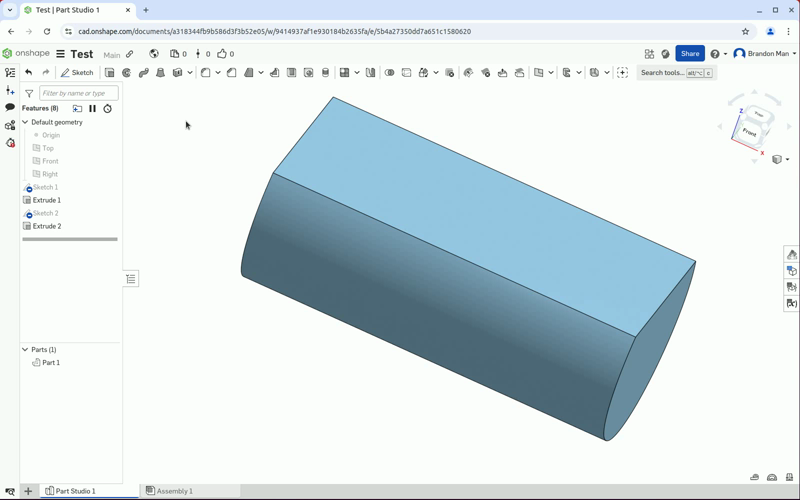
key(down, 2)
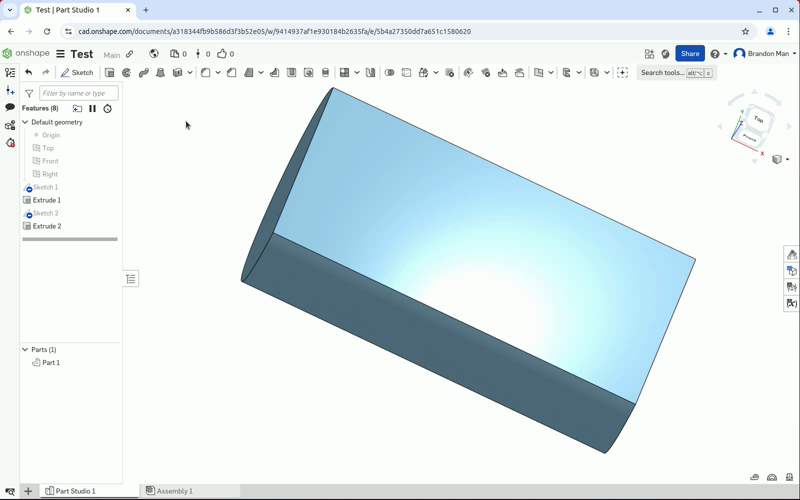
key(up, 2)
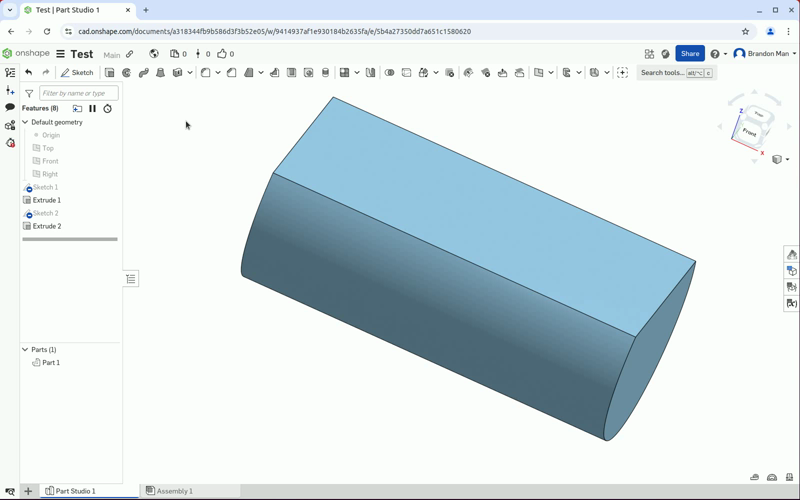
key(left, 2)
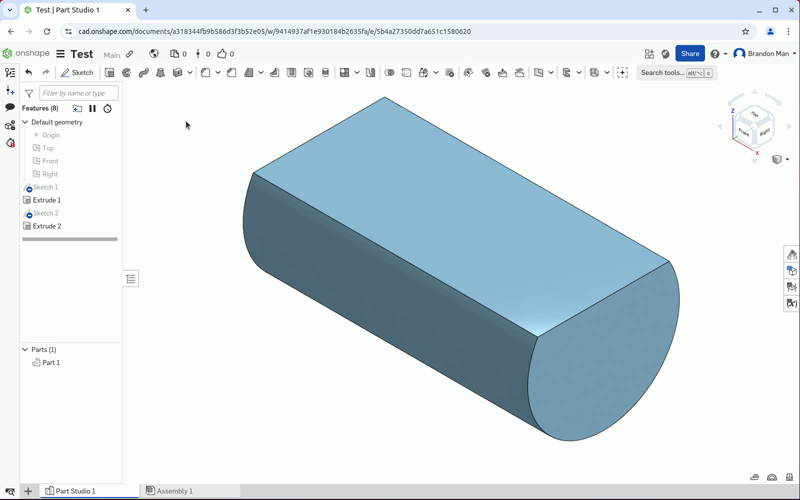
mouse_move(73, 189)
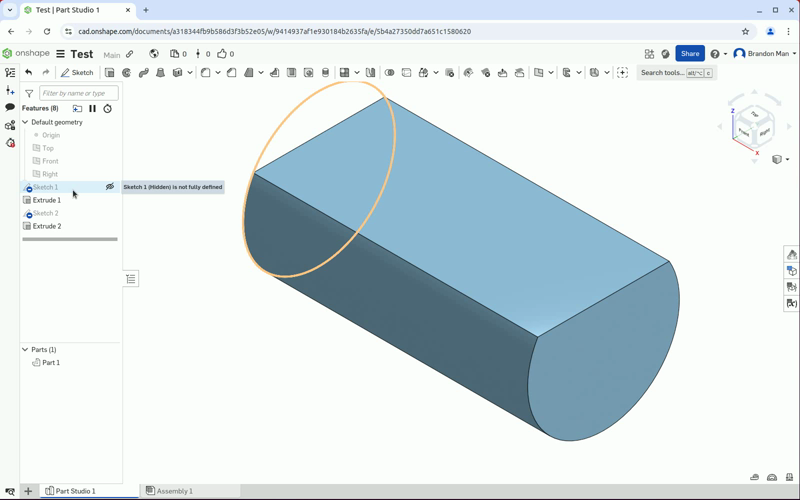
click(73, 189)